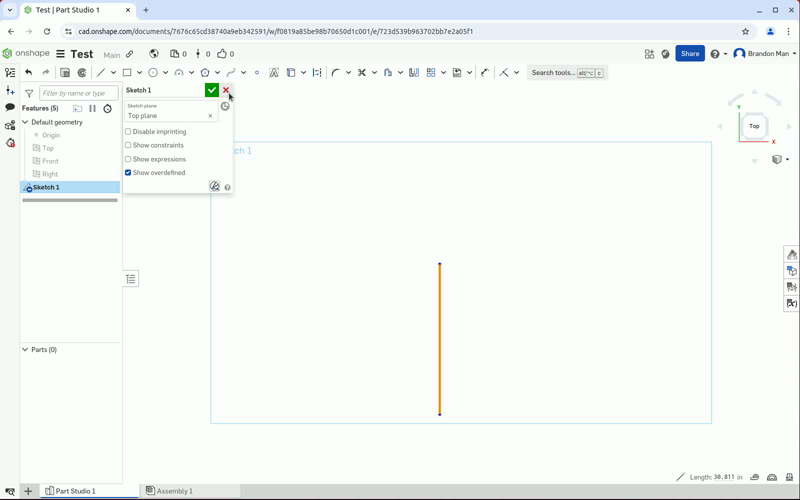
key(shift+h)
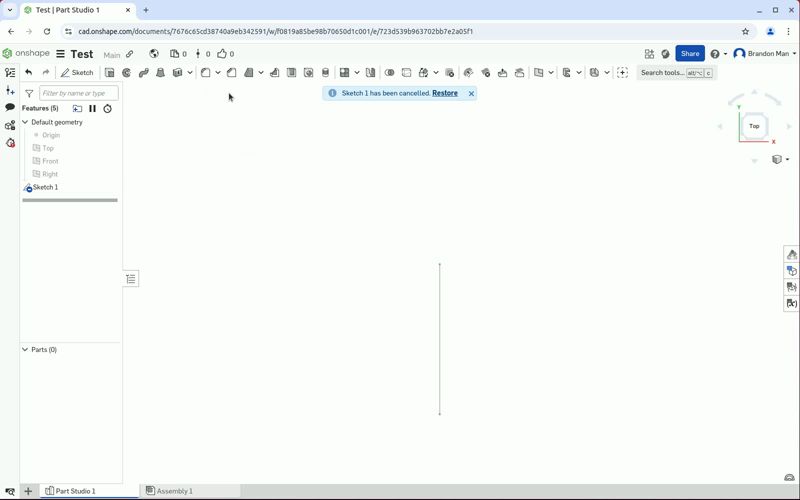
key(shift+s)
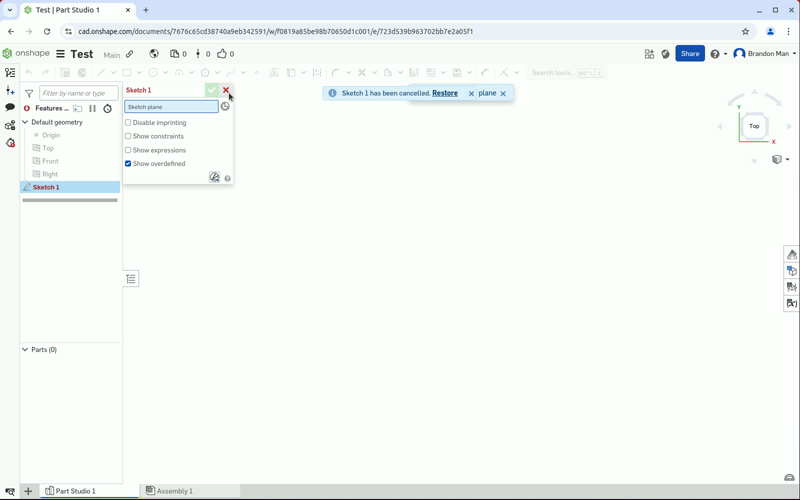
mouse_move(73, 150)
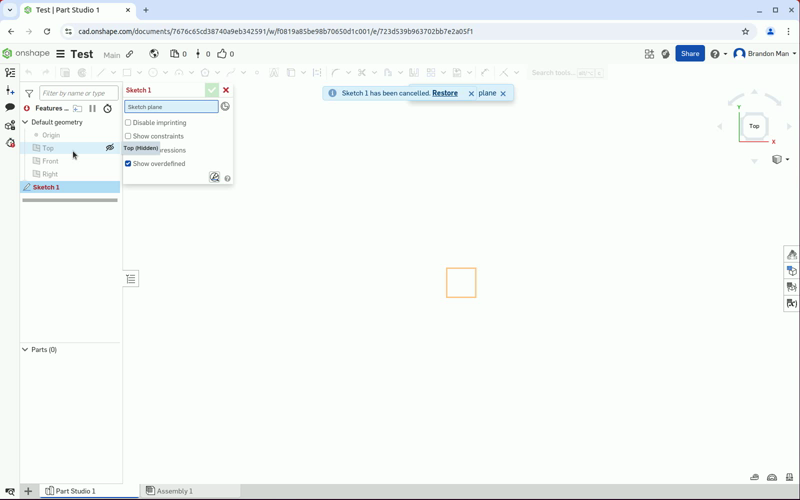
click(73, 150)
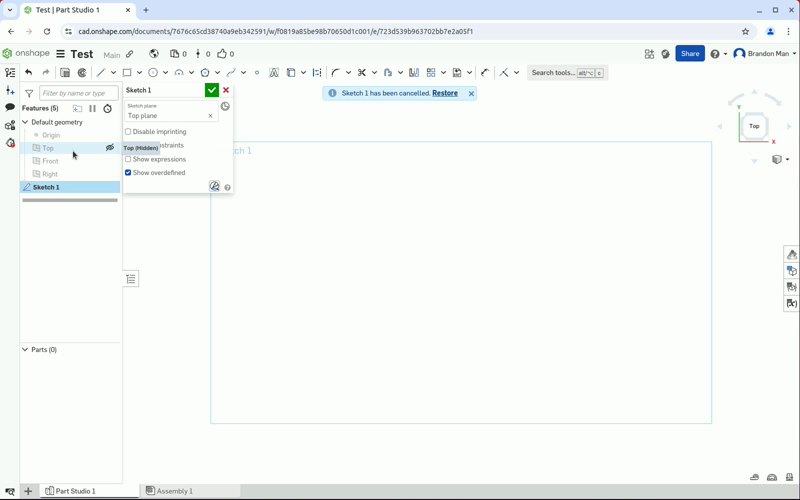
mouse_move(73, 352)
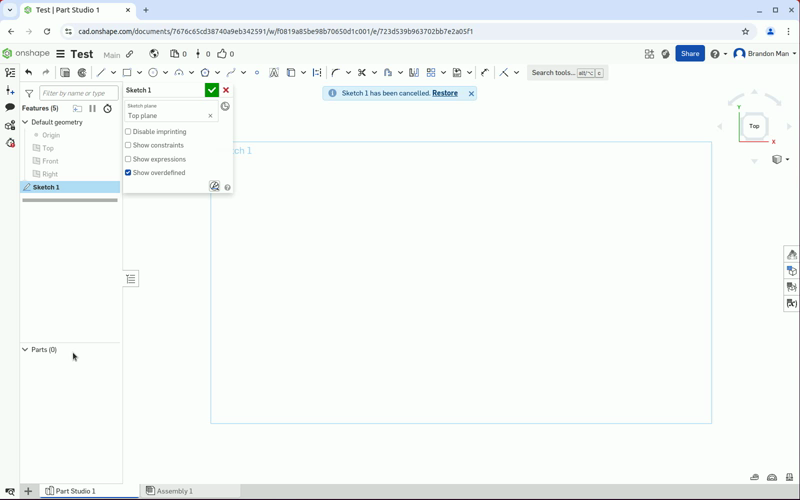
key(y)
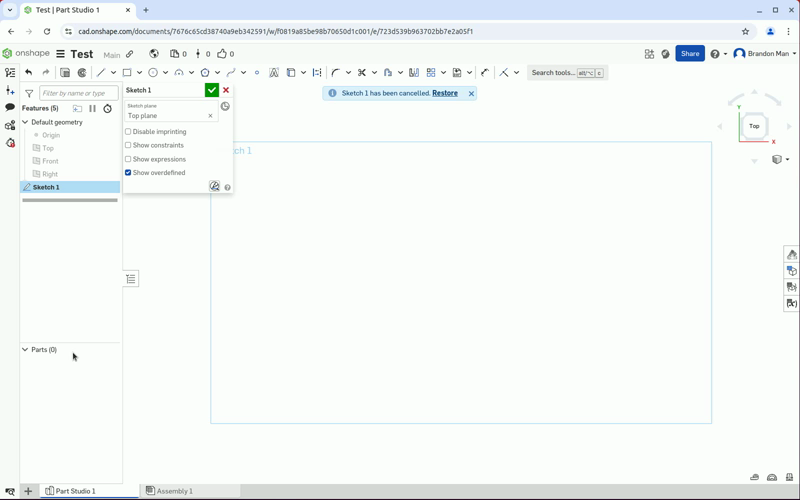
key(l)
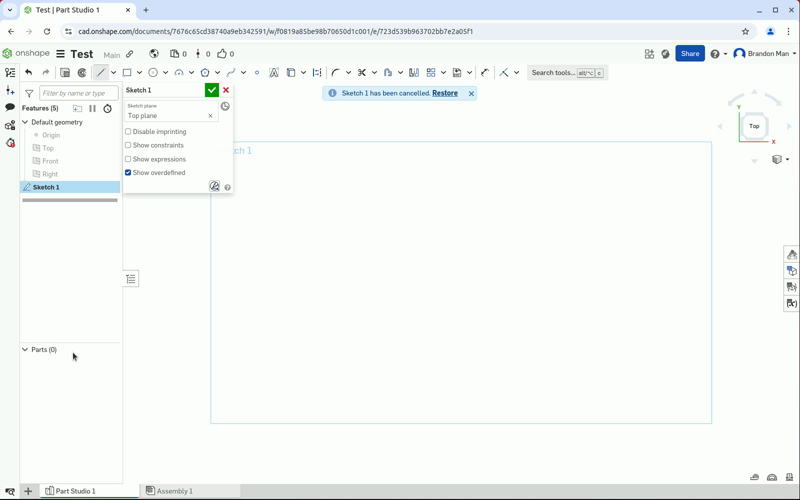
key_down(shift)
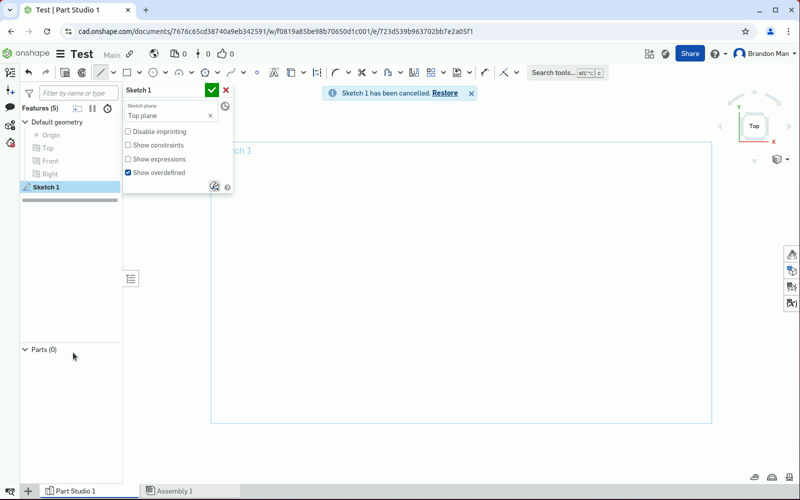
mouse_move(432, 320)
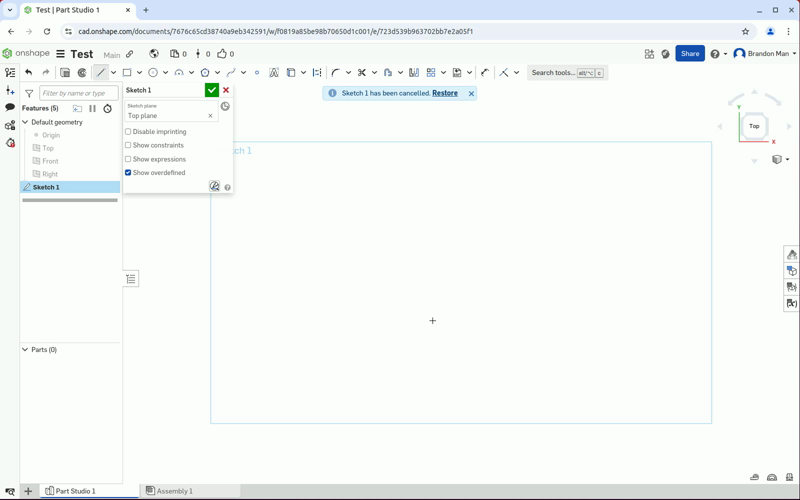
click(432, 320)
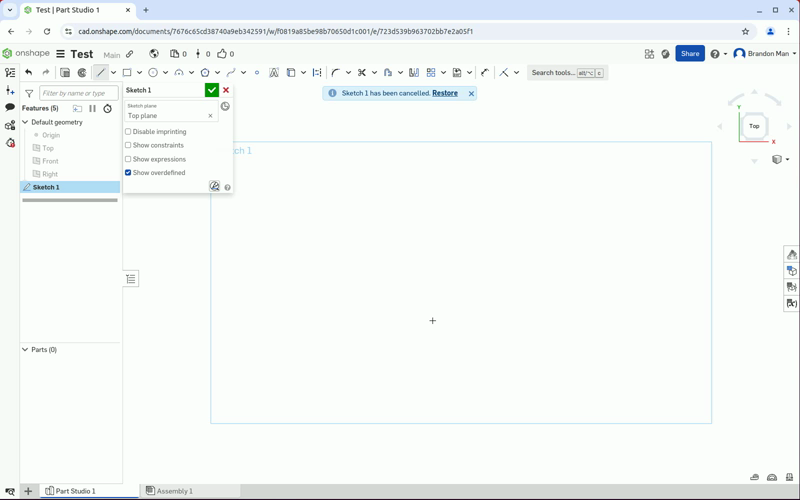
key_up(shift)
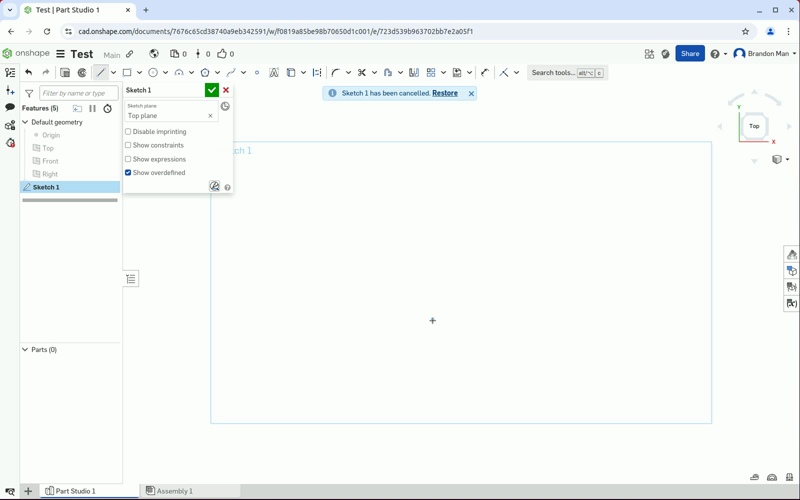
key_down(shift)
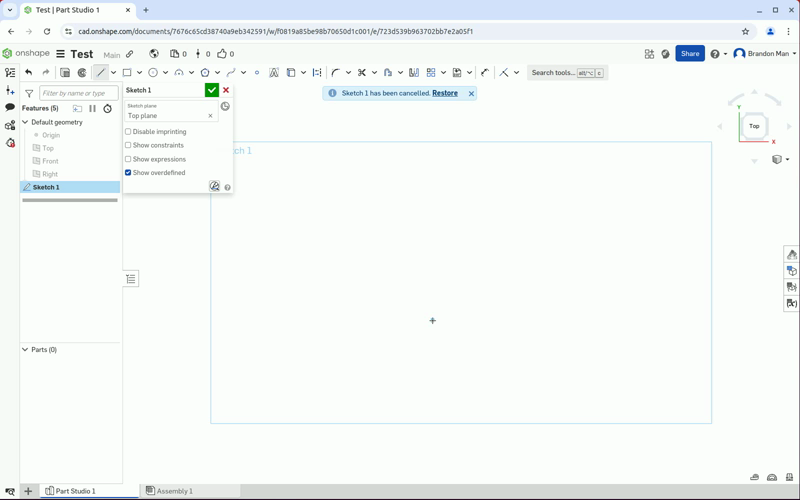
mouse_move(462, 320)
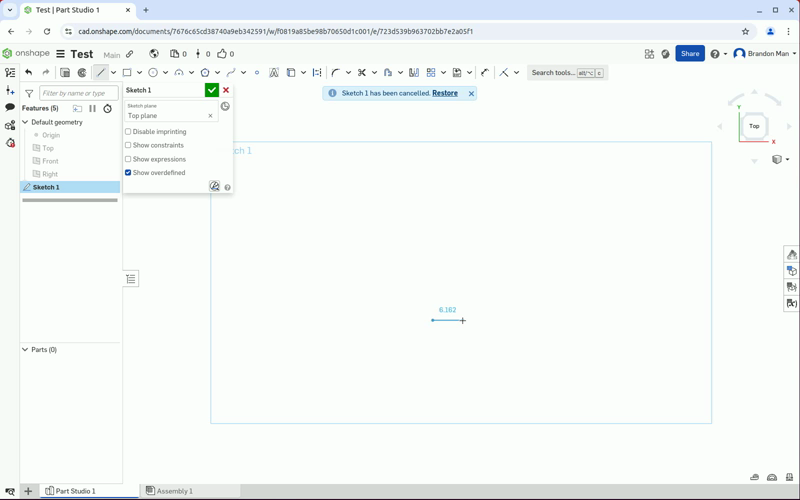
mouse_move(488, 320)
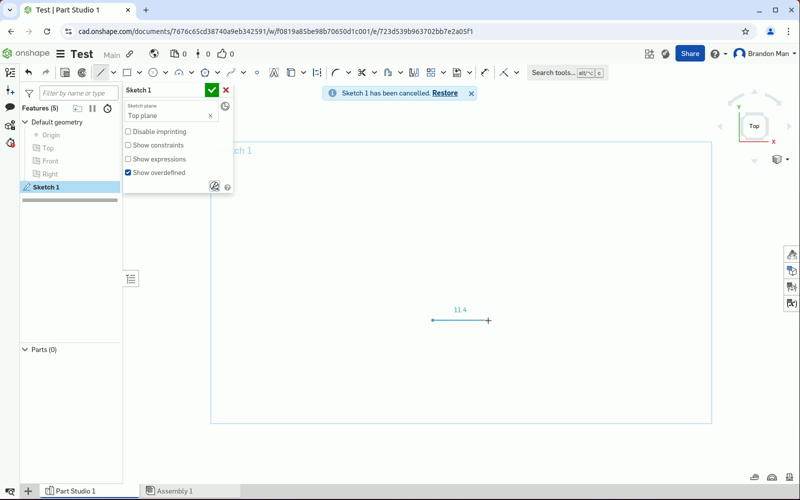
click(488, 320)
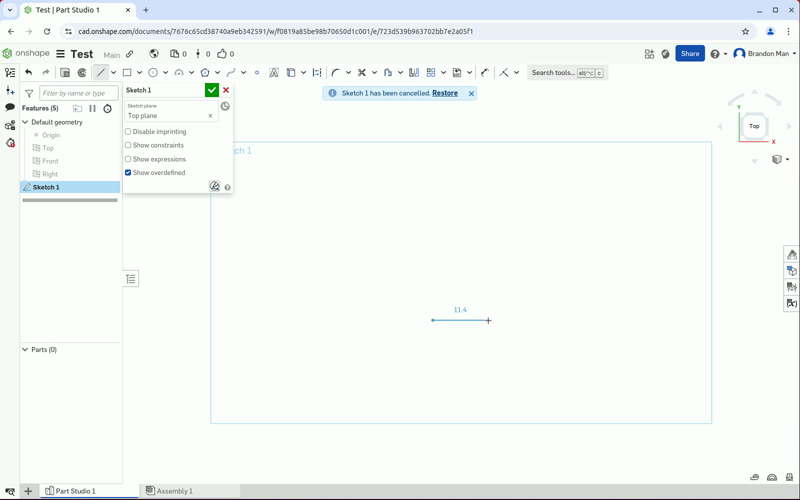
key_up(shift)
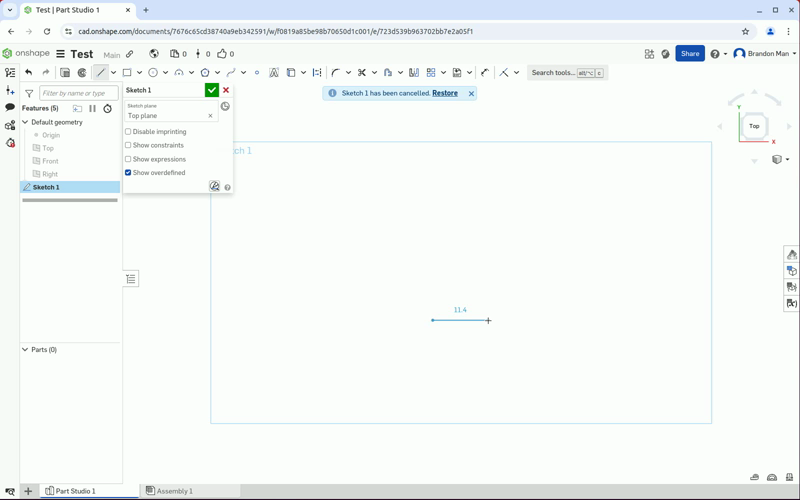
key_down(shift)
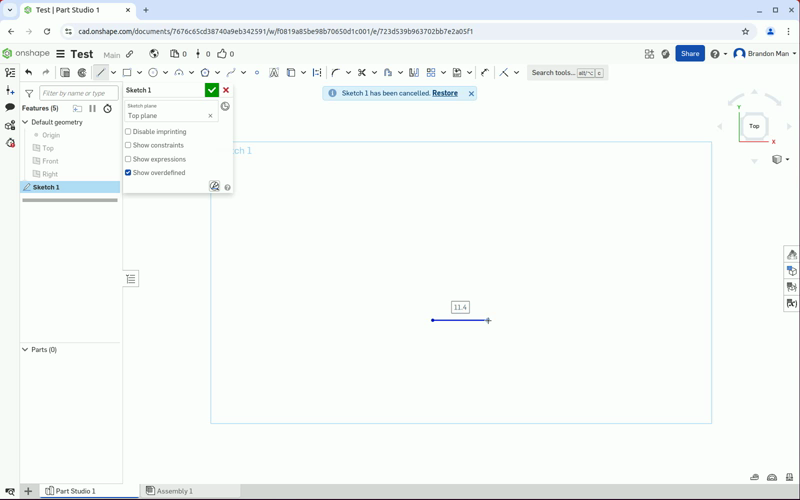
mouse_move(518, 320)
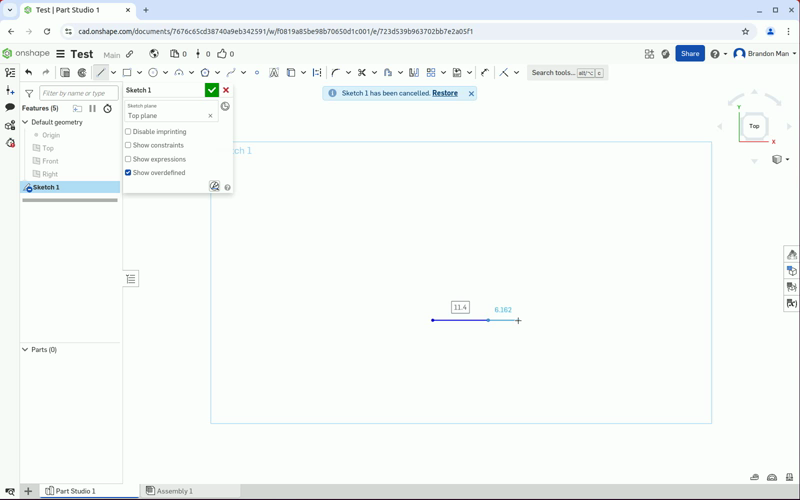
mouse_move(488, 282)
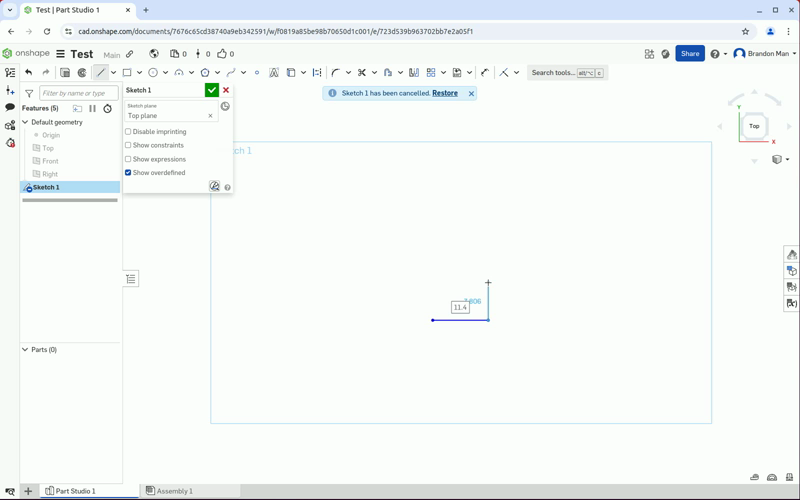
click(488, 282)
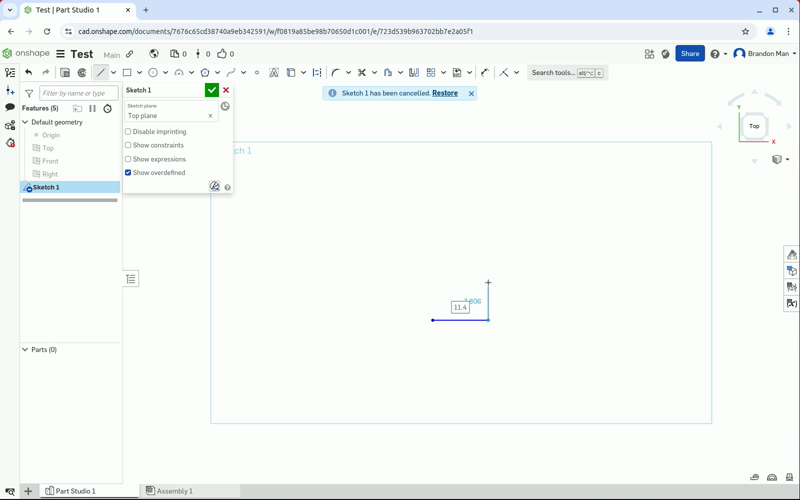
key_up(shift)
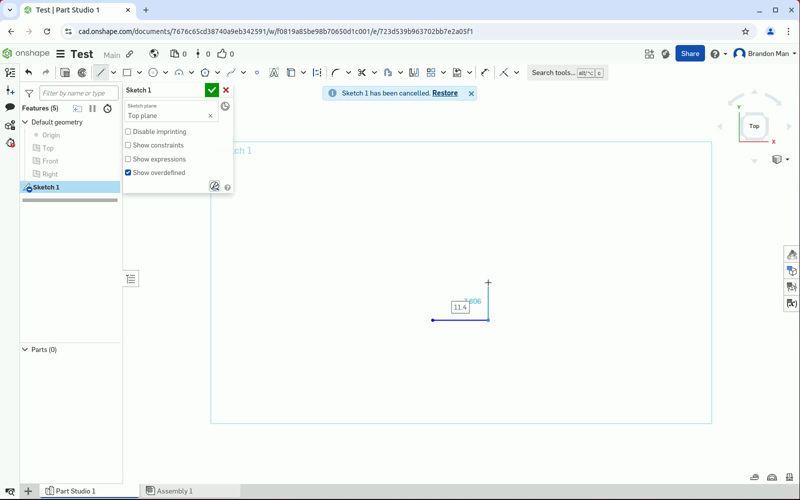
key_down(shift)
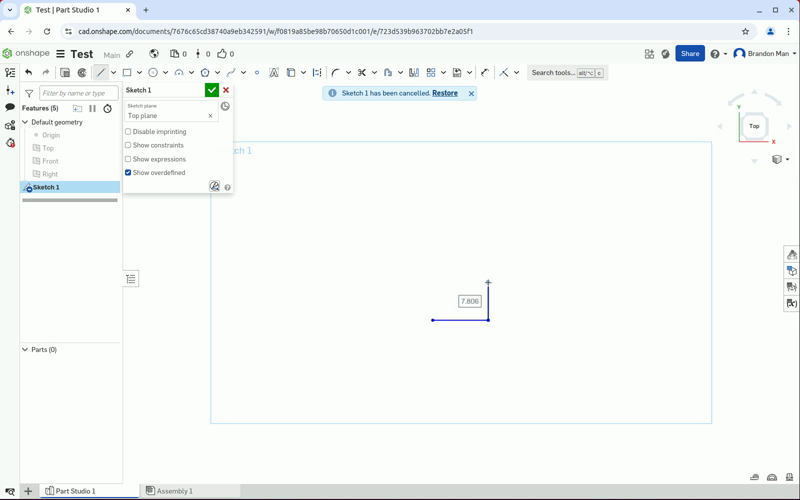
mouse_move(518, 282)
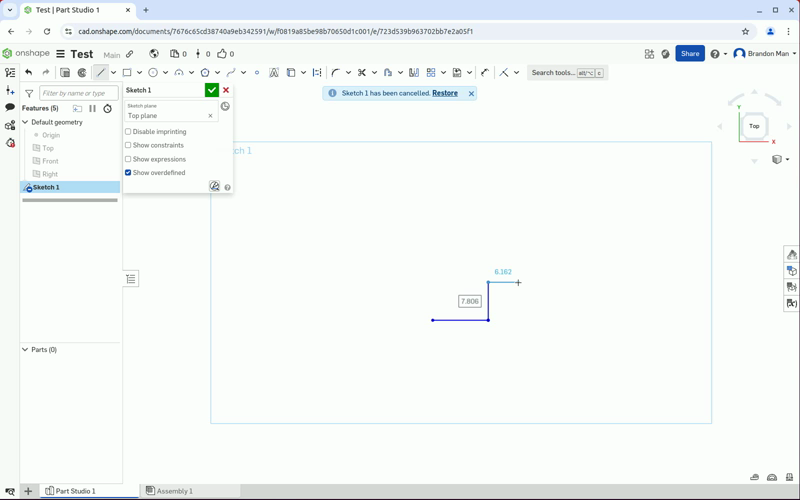
mouse_move(432, 282)
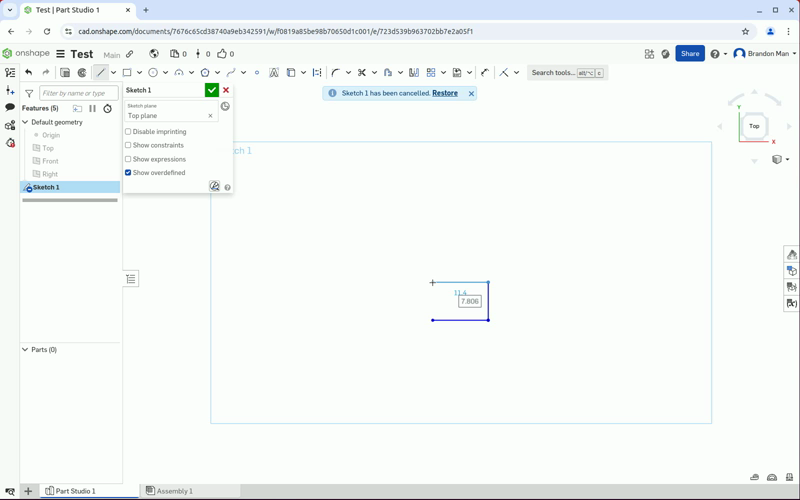
click(432, 282)
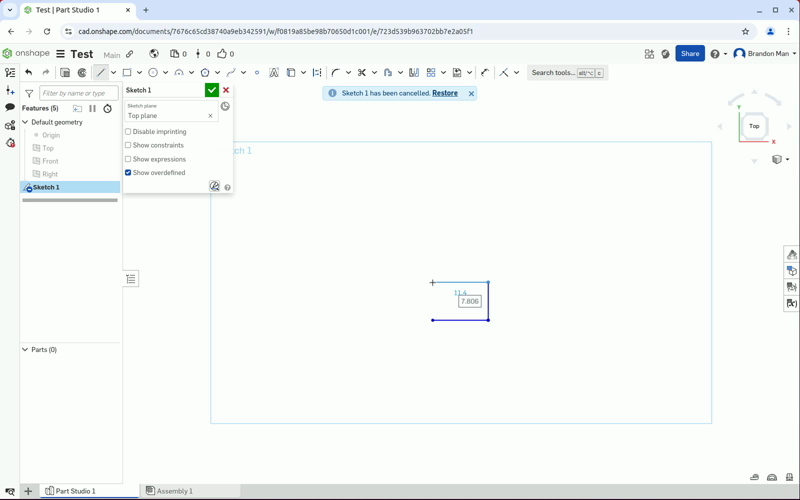
key_up(shift)
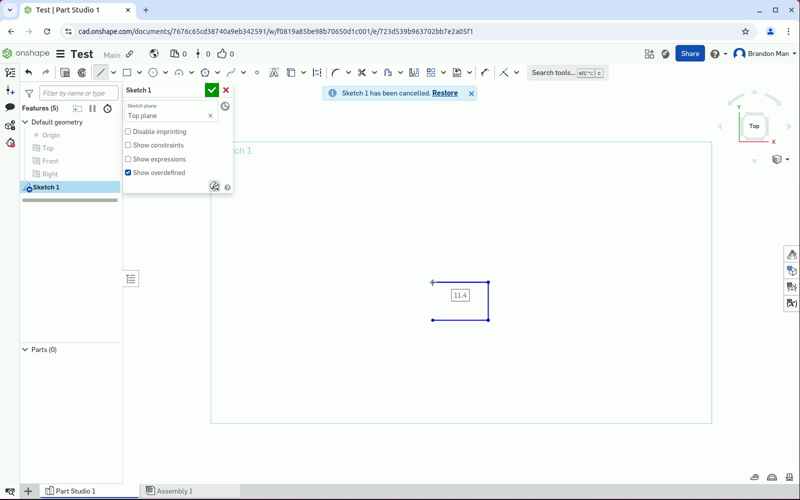
mouse_move(462, 282)
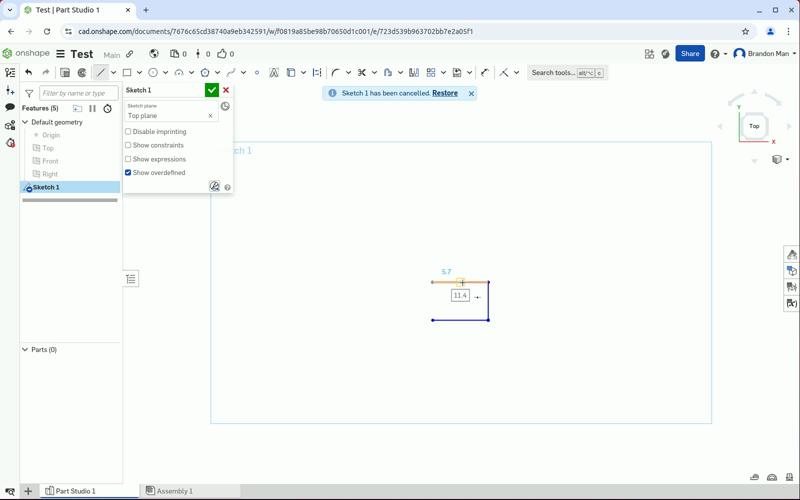
key_down(shift)
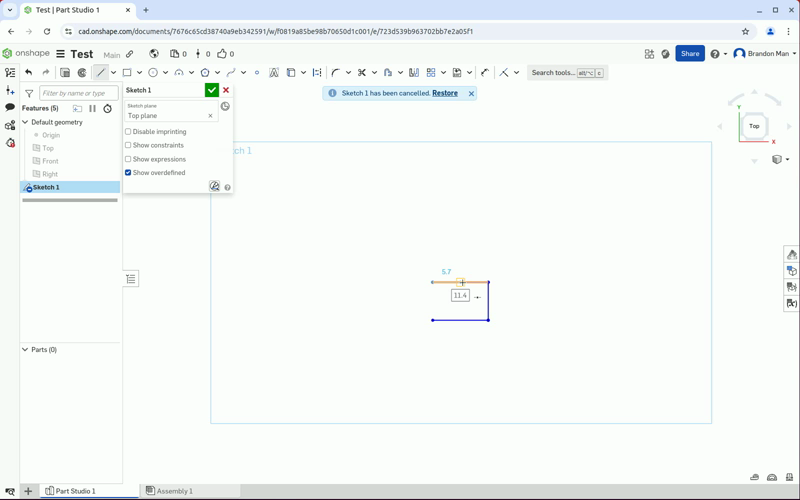
mouse_move(432, 320)
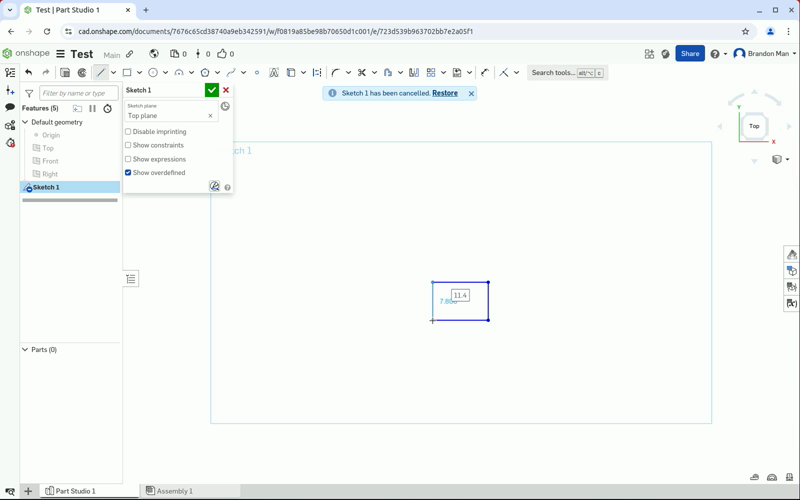
key_up(shift)
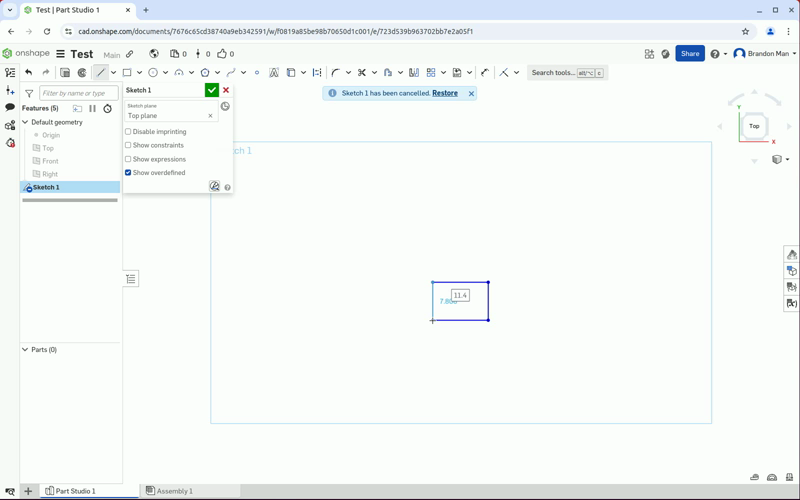
click(432, 320)
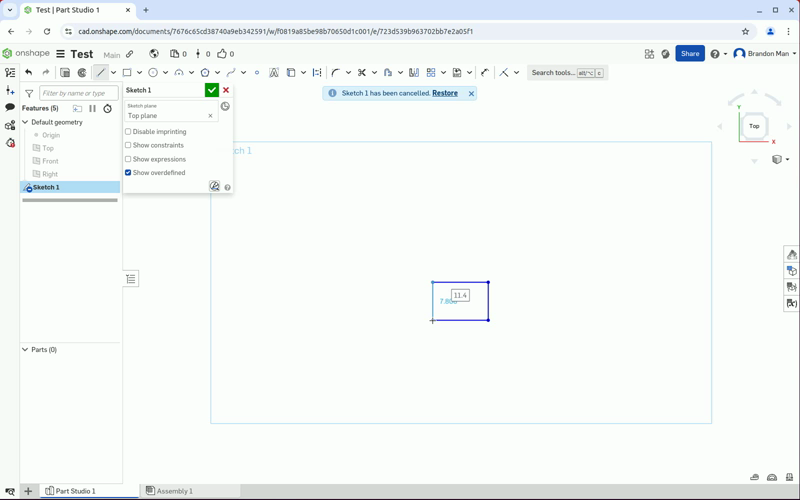
key(esc)
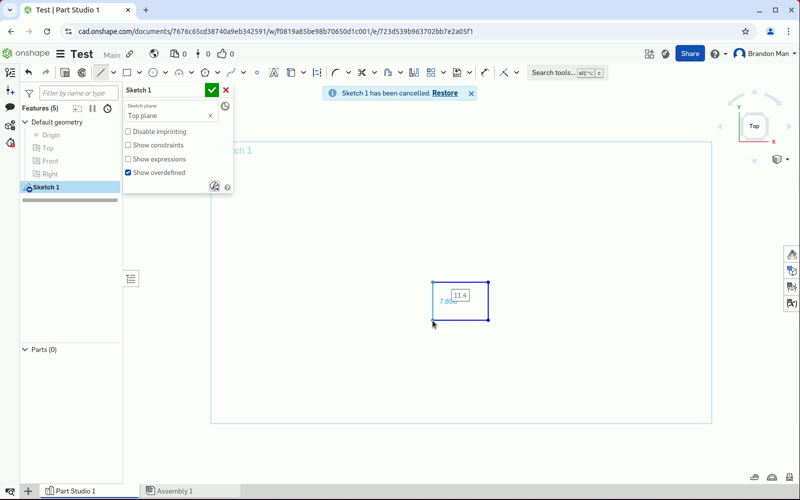
mouse_move(475, 304)
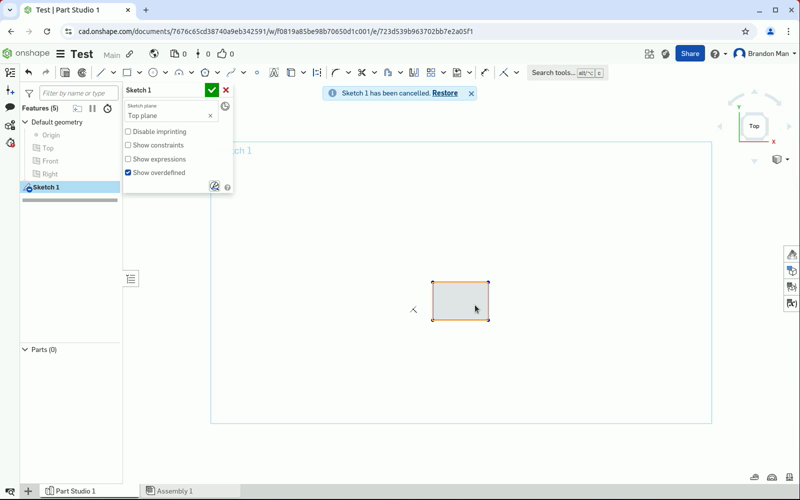
click(475, 304)
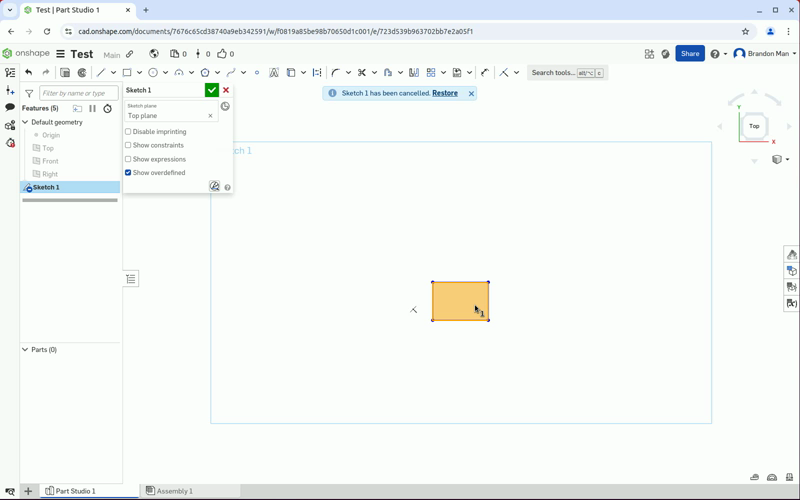
mouse_move(73, 352)
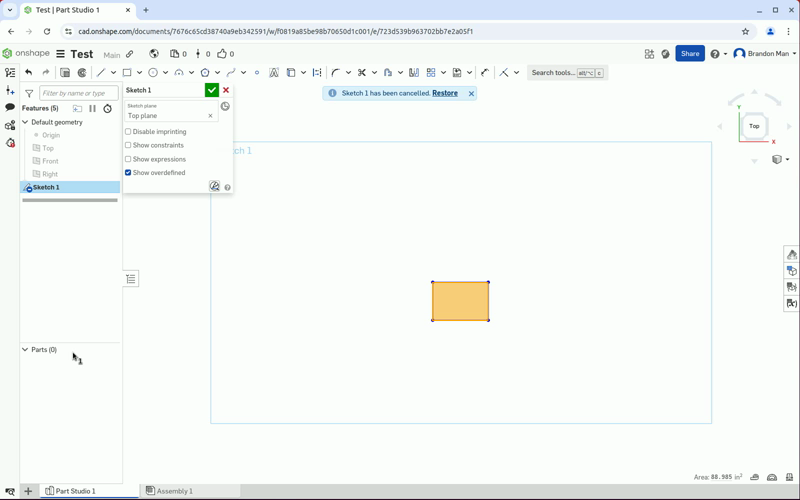
key(shift+y)
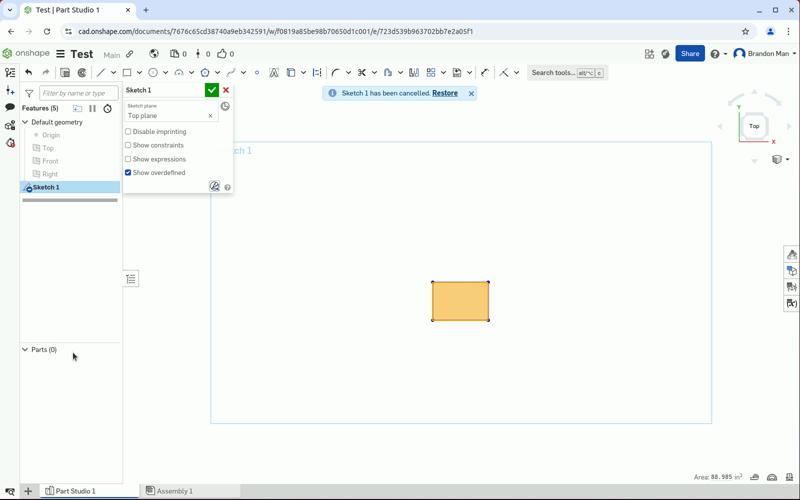
key(shift+e)
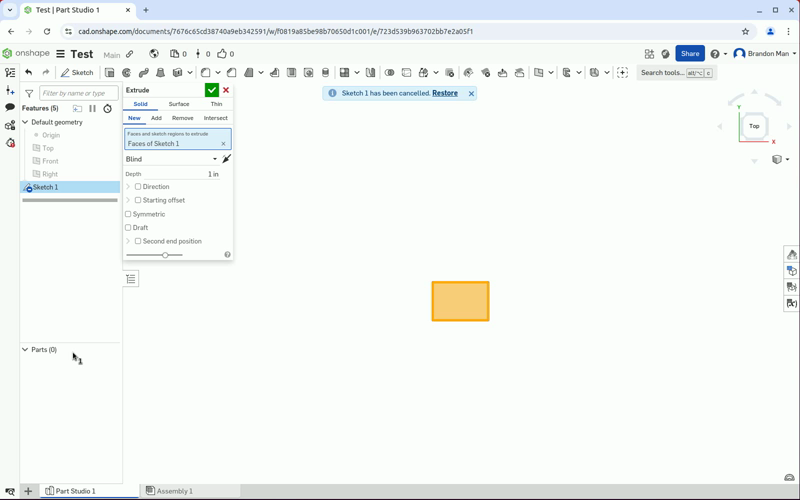
mouse_move(143, 106)
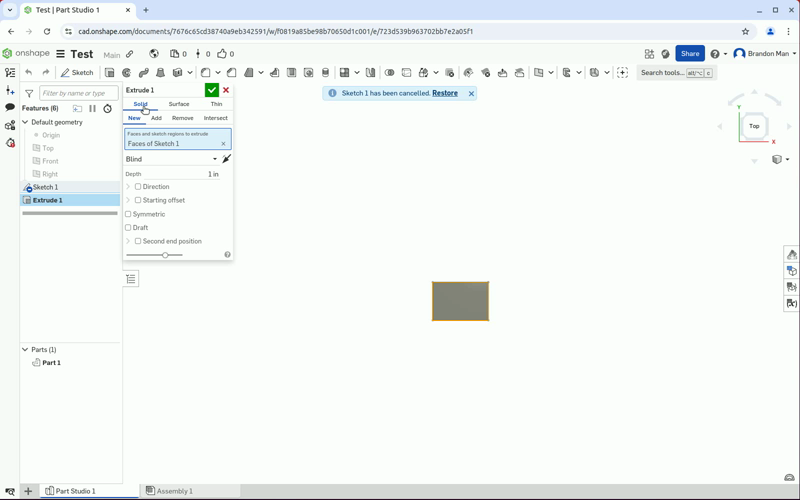
click(143, 106)
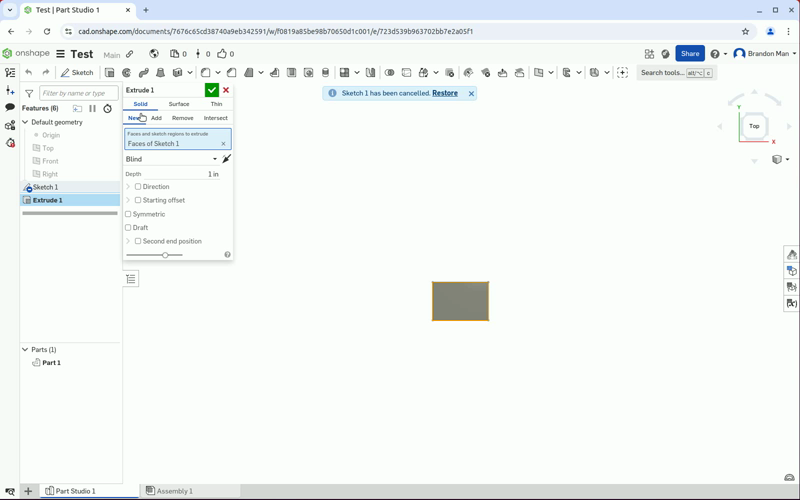
mouse_move(137, 120)
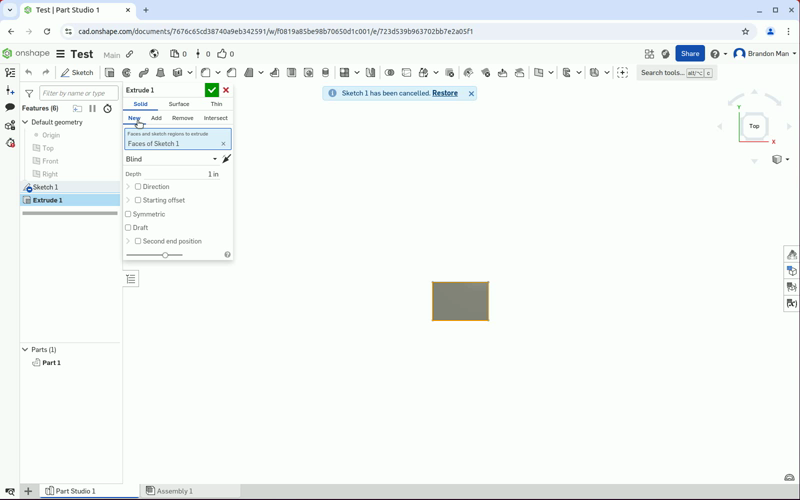
click(137, 120)
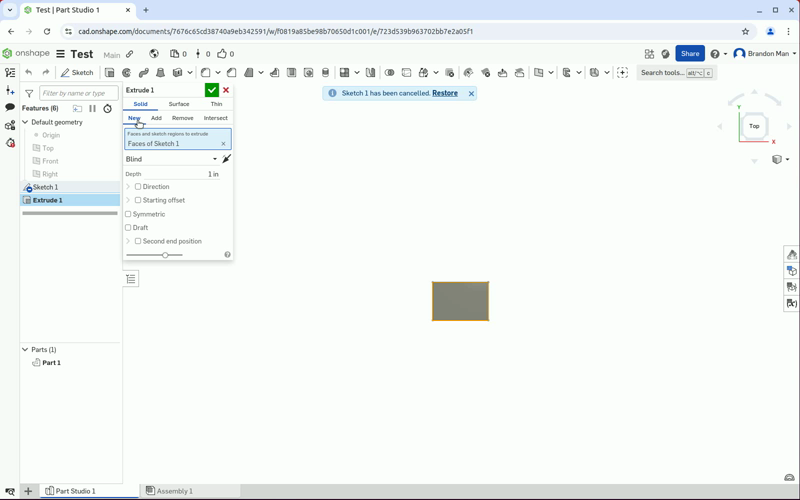
key(tab, 4)
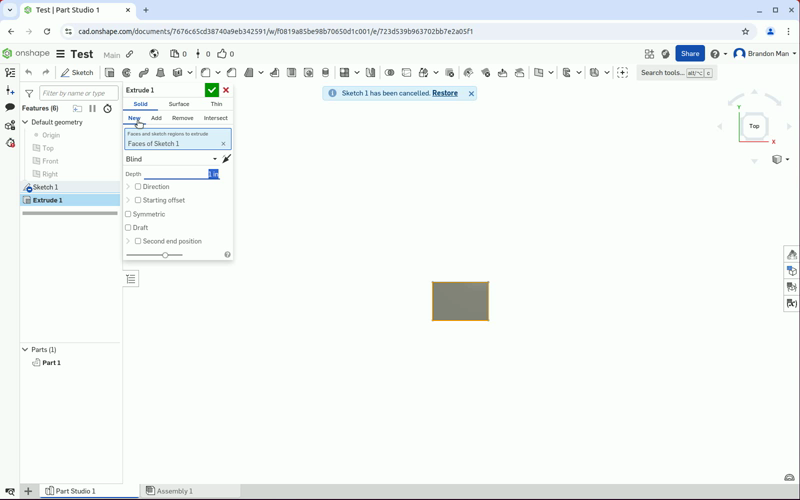
text(14.443)
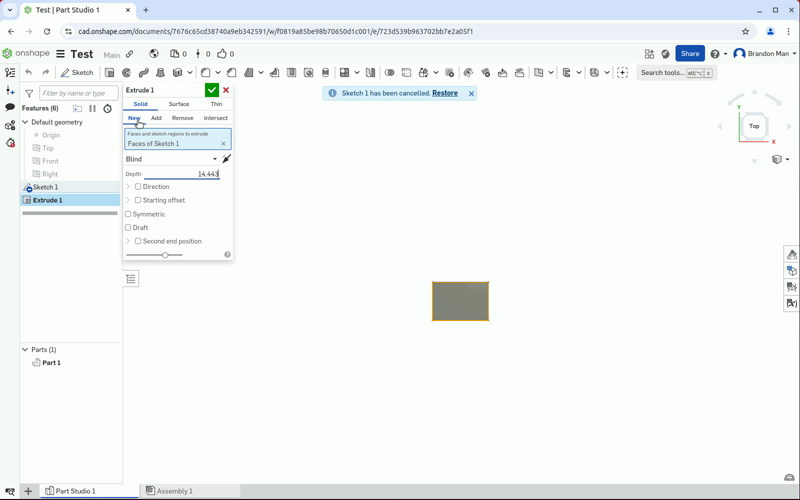
key(enter)
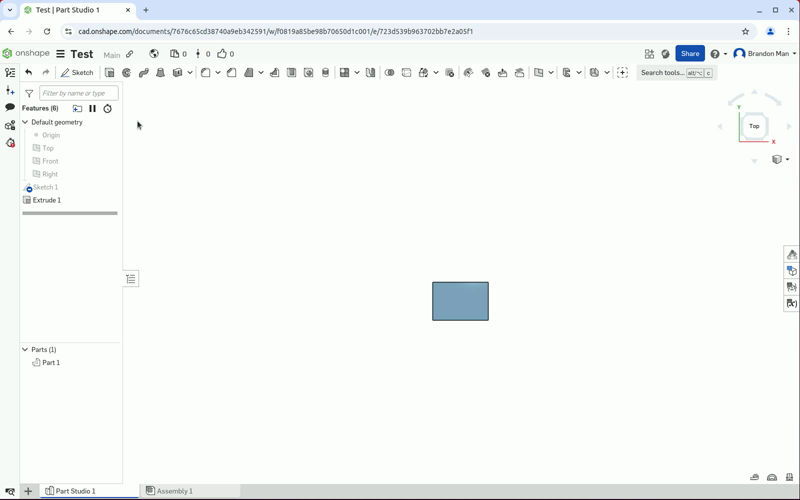
key(shift+h)
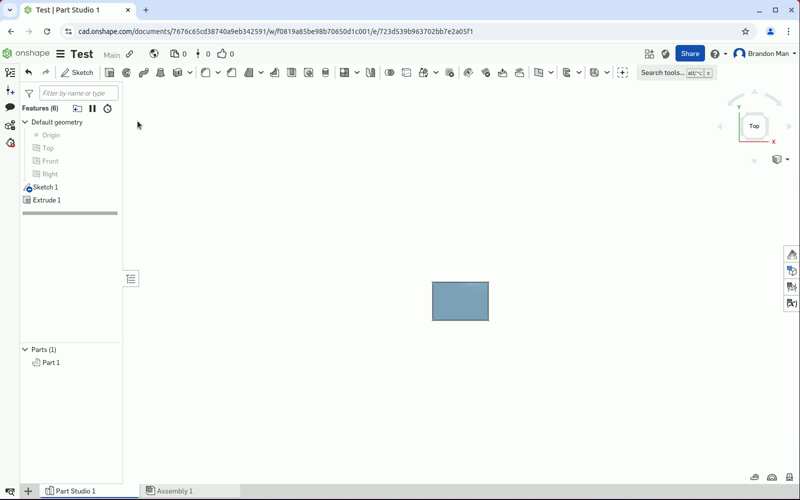
key(shift+h)
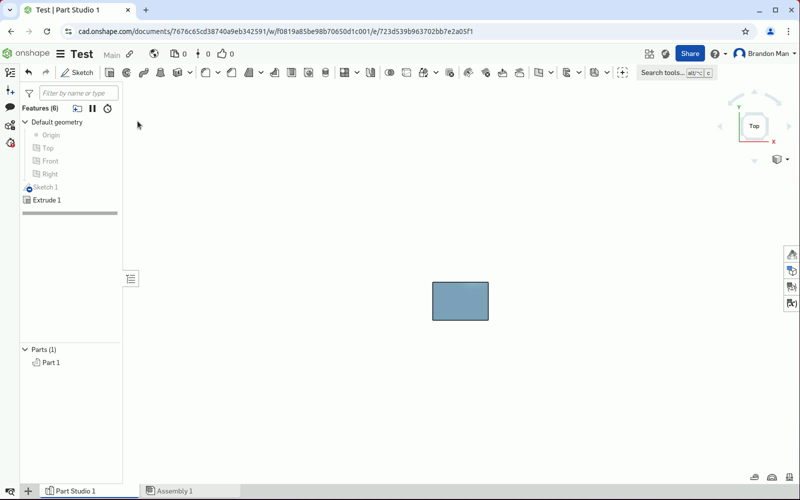
mouse_move(73, 189)
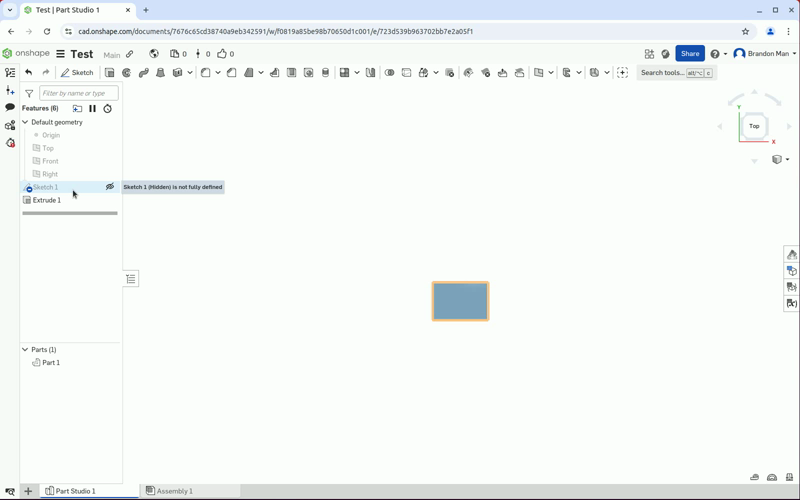
click(73, 189)
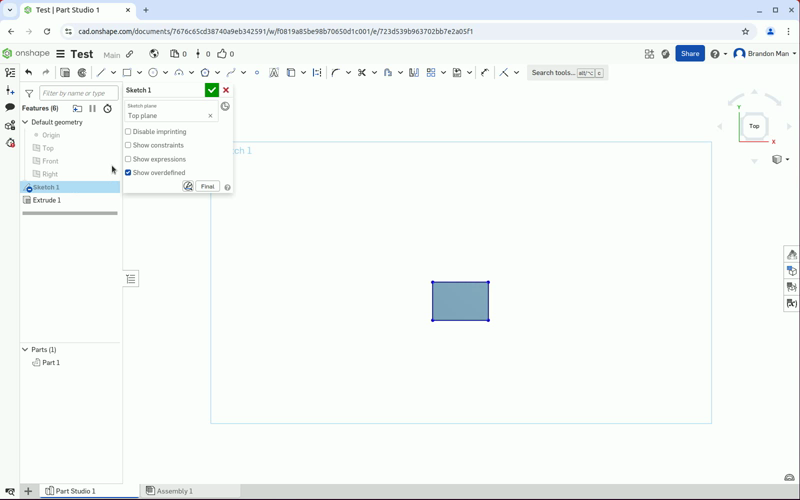
mouse_move(229, 92)
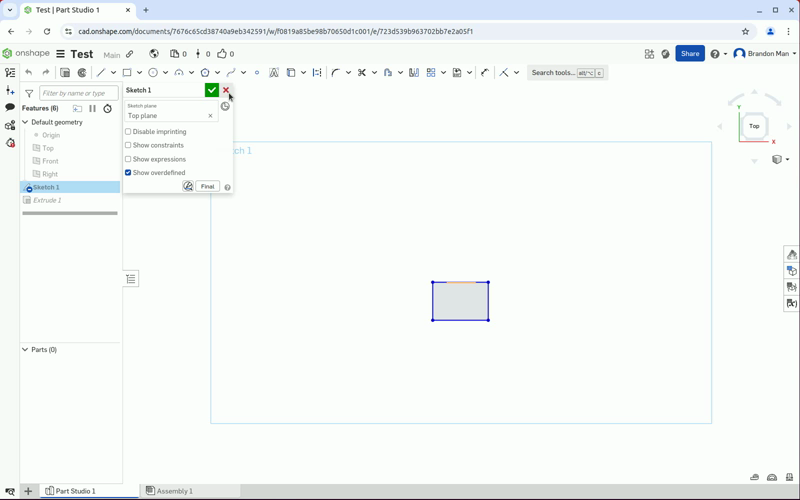
click(229, 92)
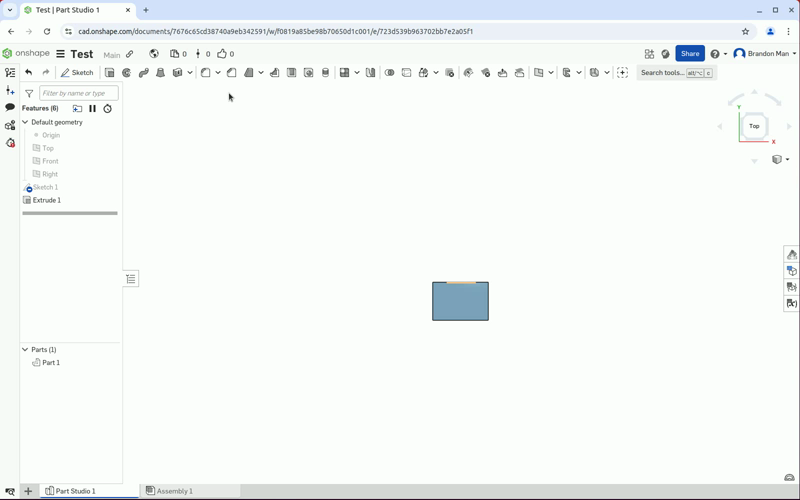
mouse_move(541, 75)
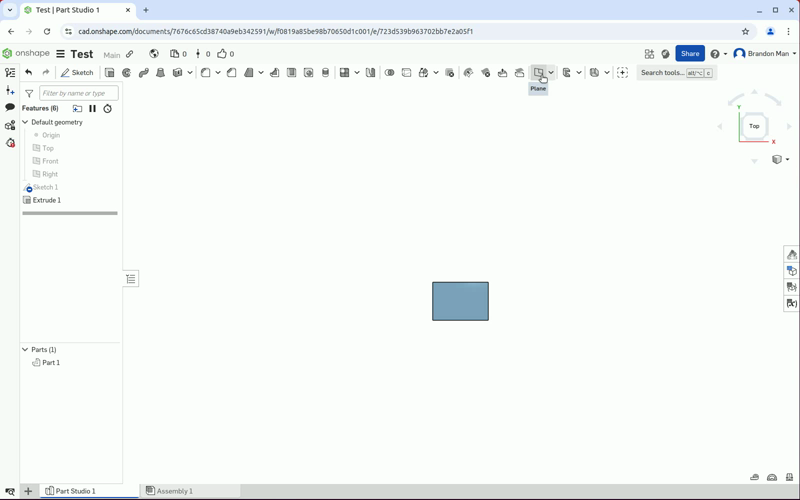
click(541, 75)
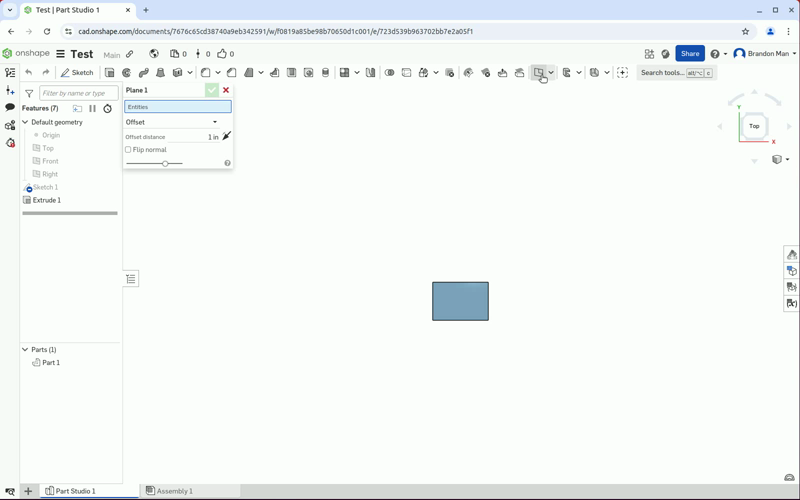
mouse_move(73, 150)
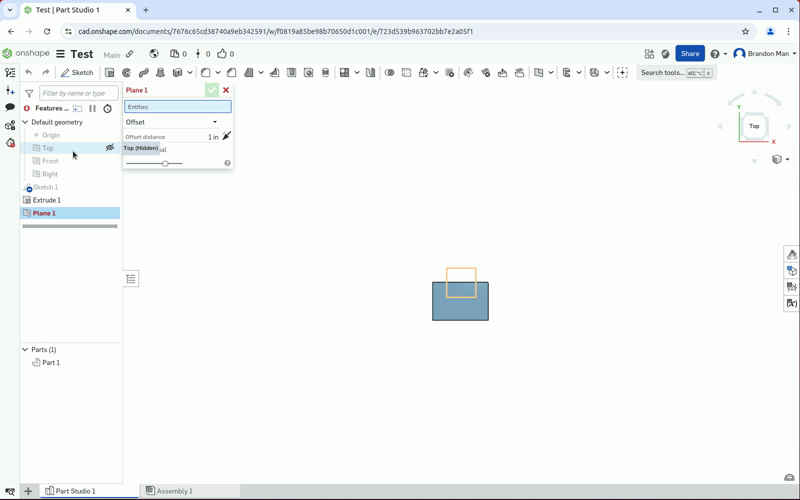
click(73, 150)
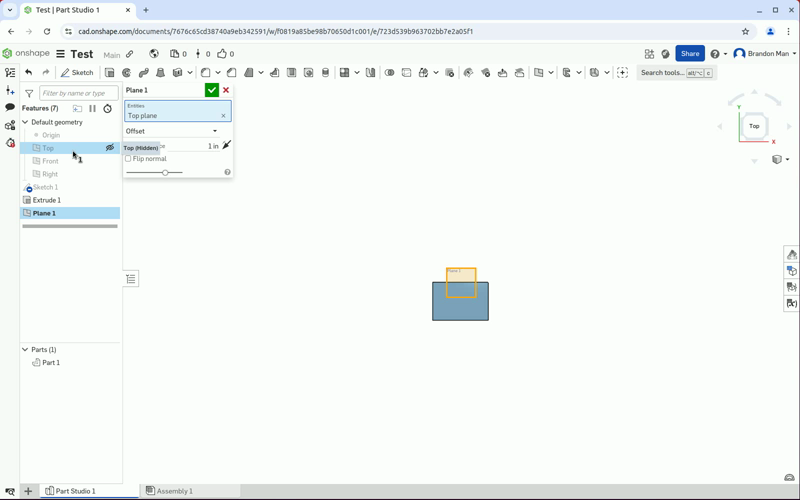
key(tab, 2)
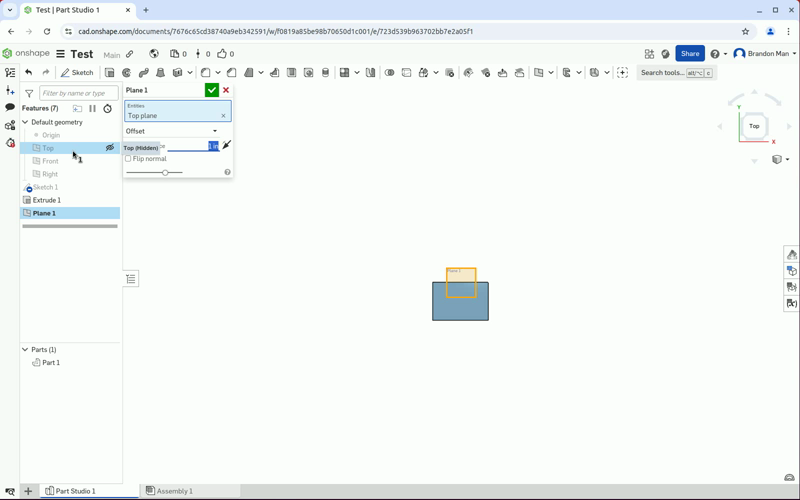
text(14.45)
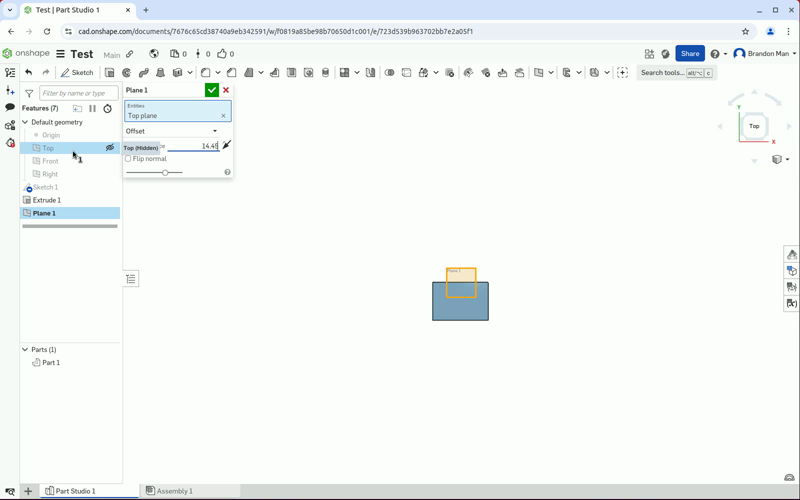
key(enter, 2)
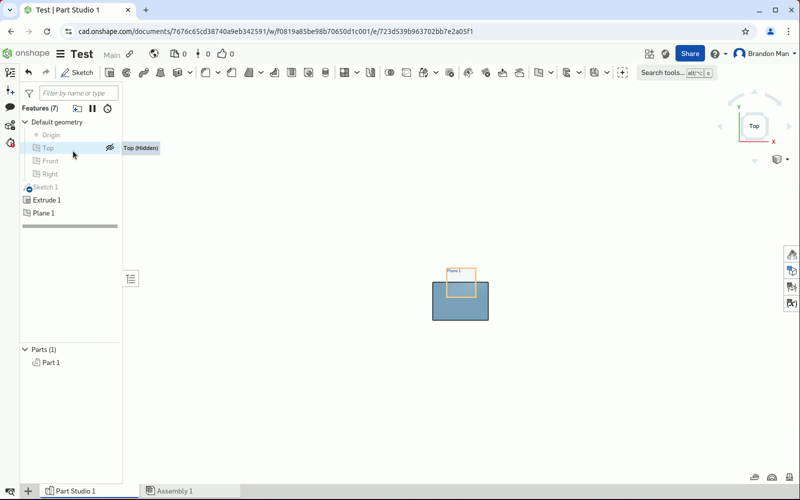
key(shift+s)
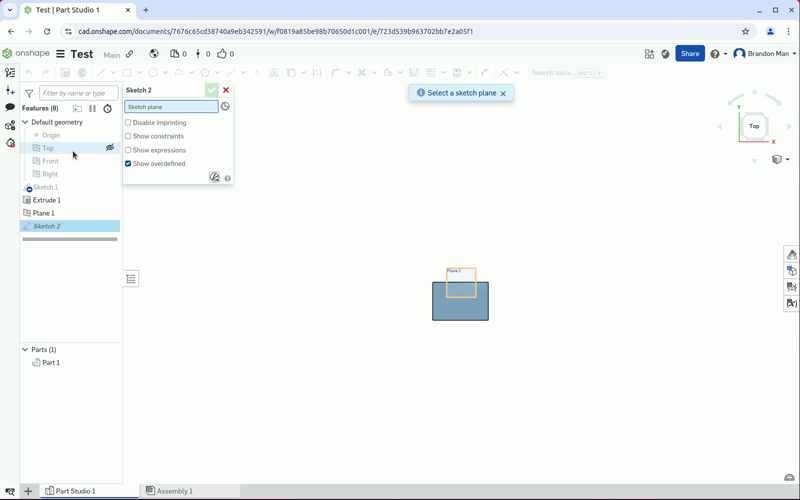
mouse_move(73, 215)
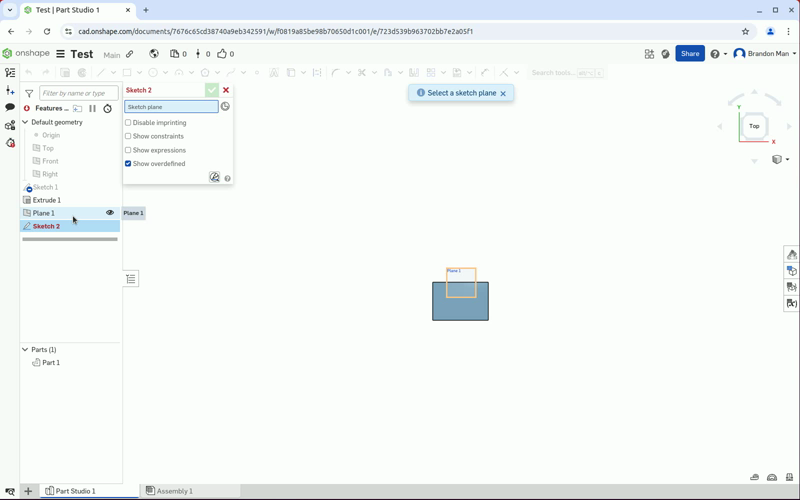
click(73, 215)
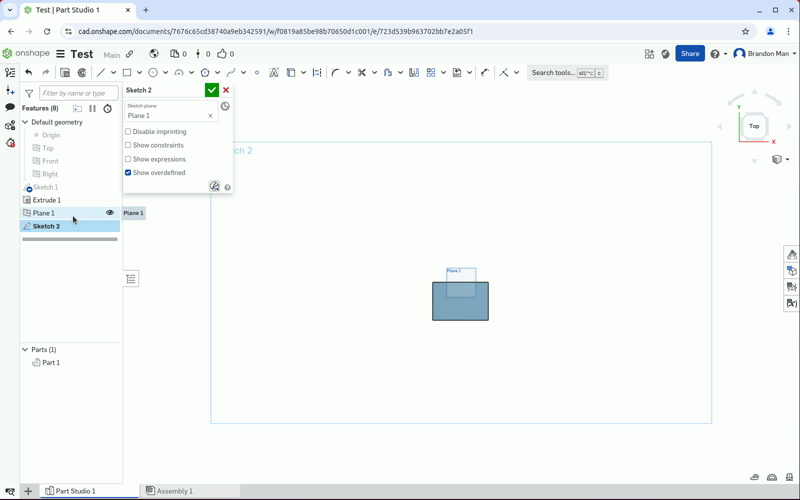
mouse_move(73, 352)
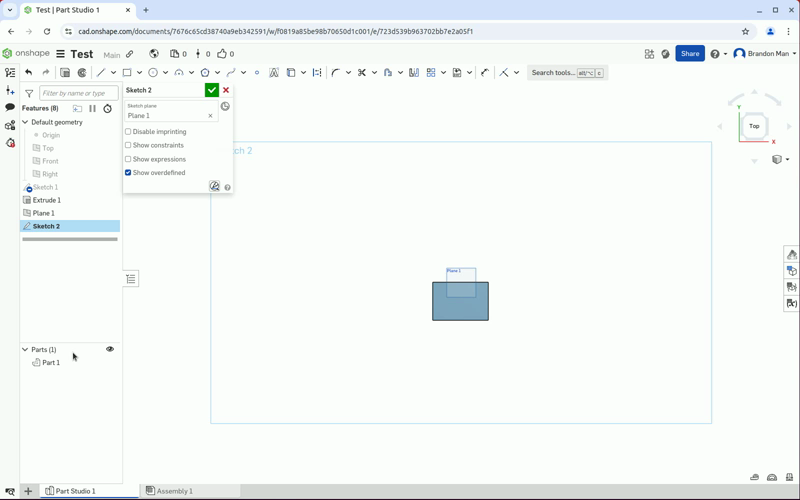
key(y)
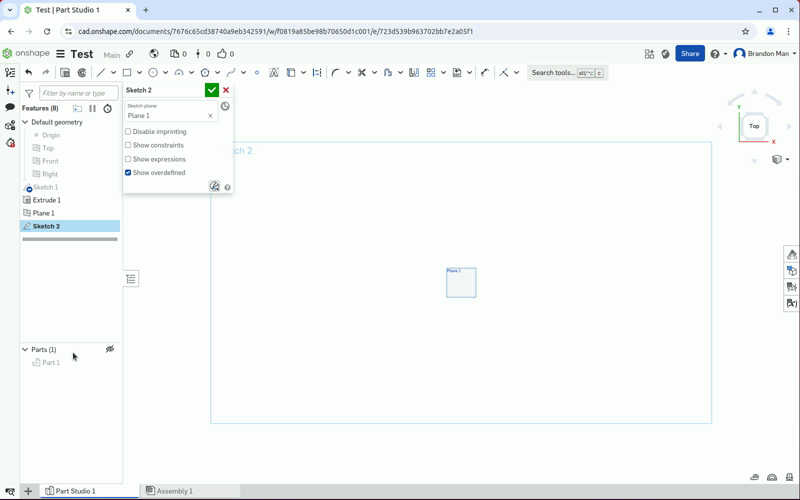
key(l)
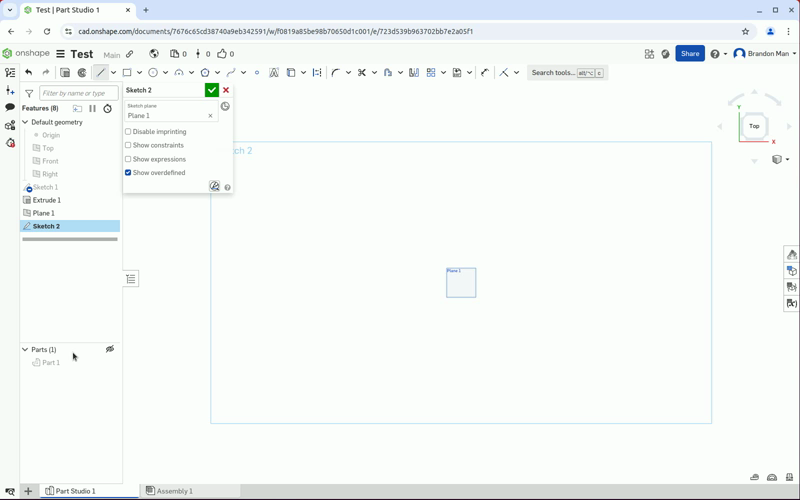
key_down(shift)
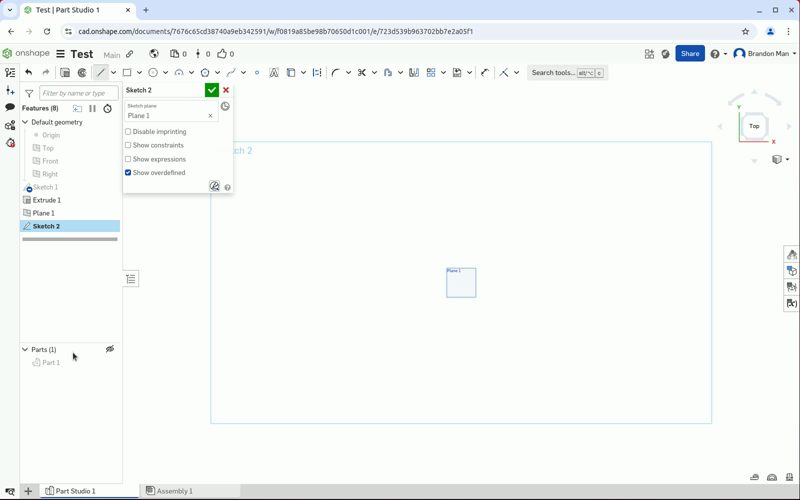
mouse_move(432, 312)
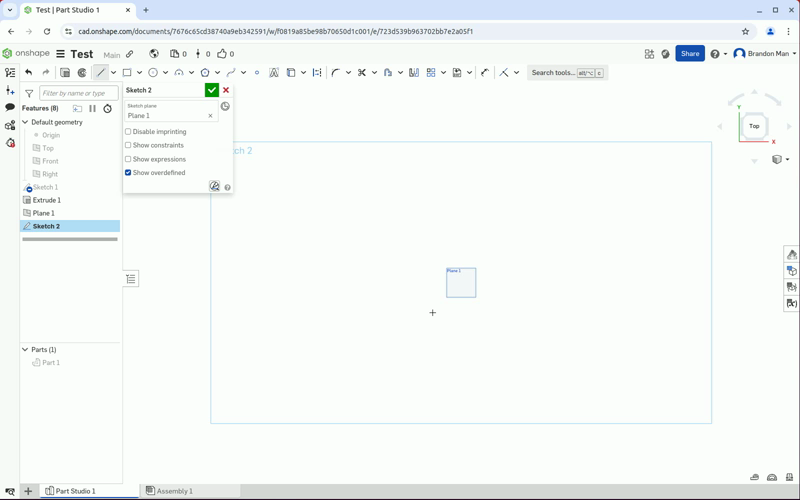
click(432, 312)
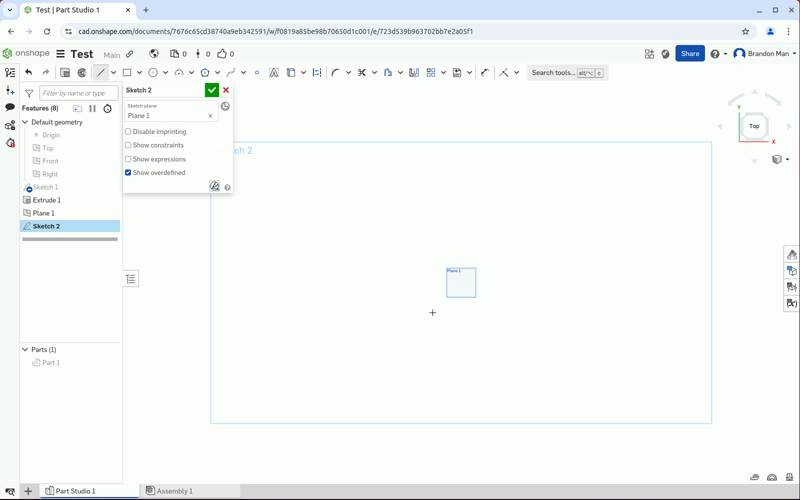
key_up(shift)
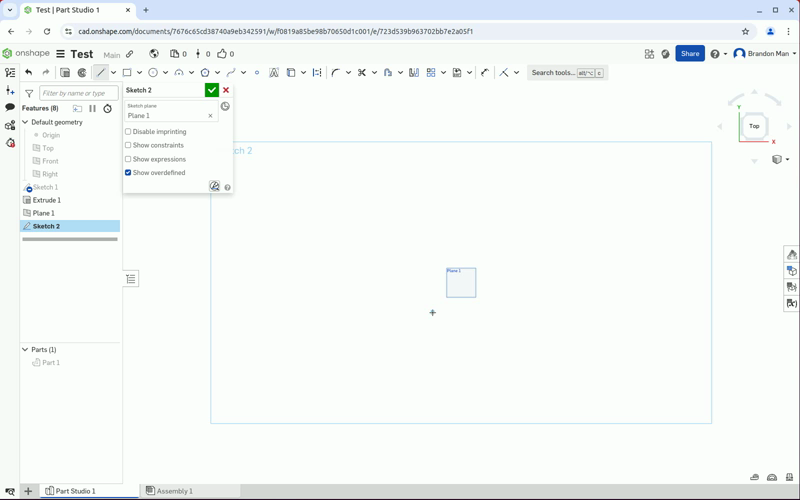
key_down(shift)
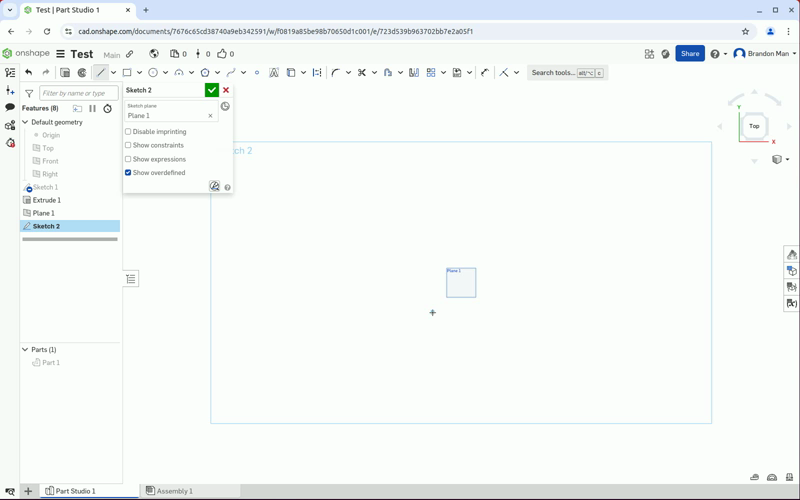
mouse_move(462, 312)
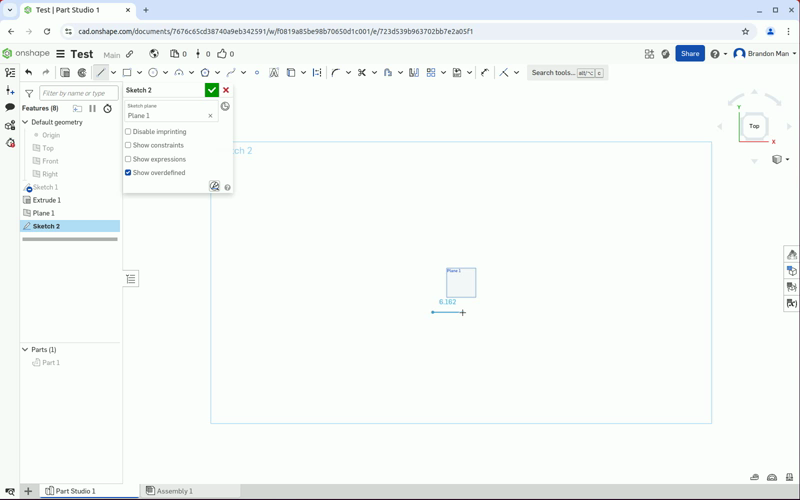
mouse_move(488, 312)
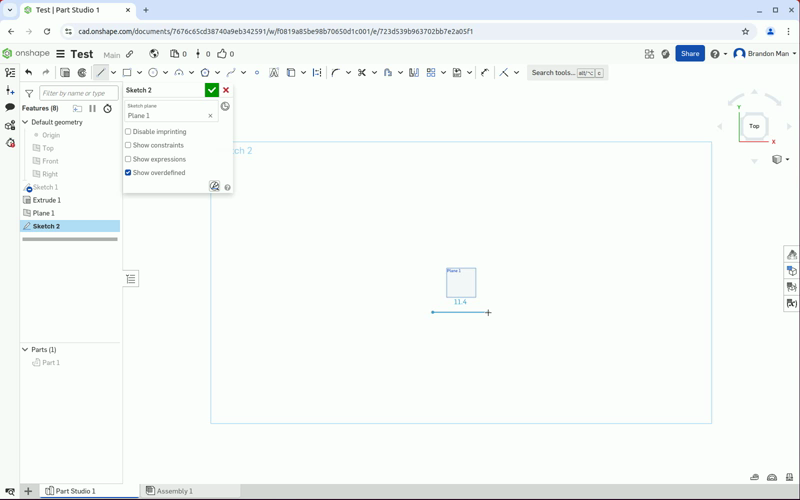
click(488, 312)
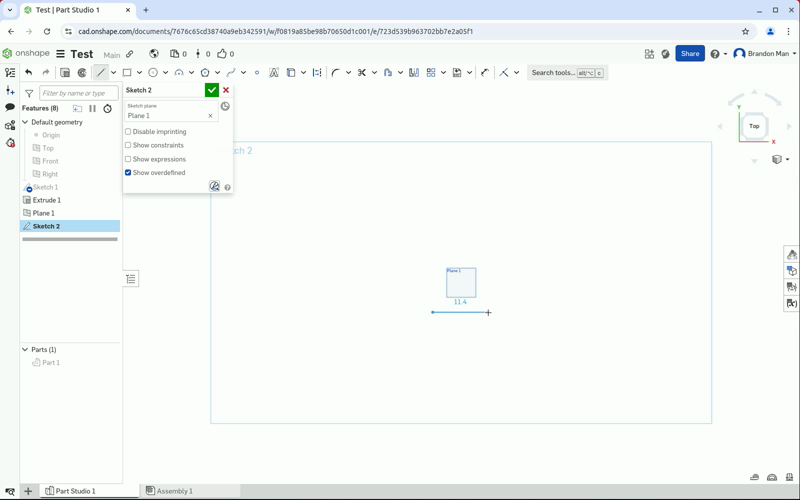
key_up(shift)
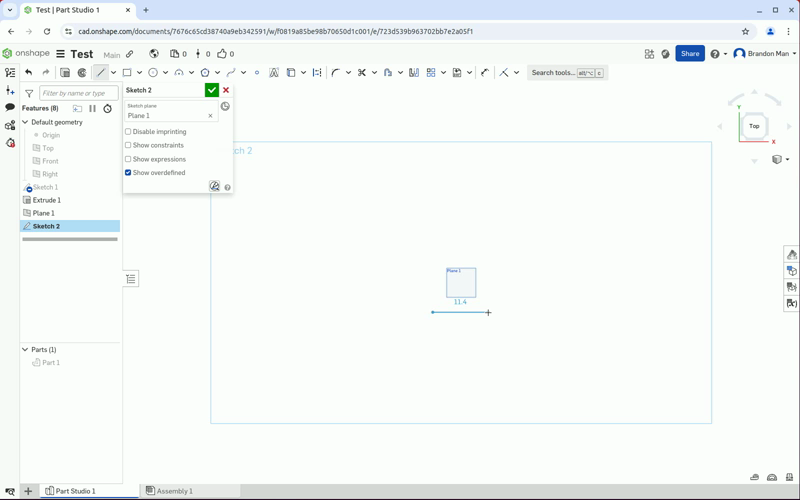
key_down(shift)
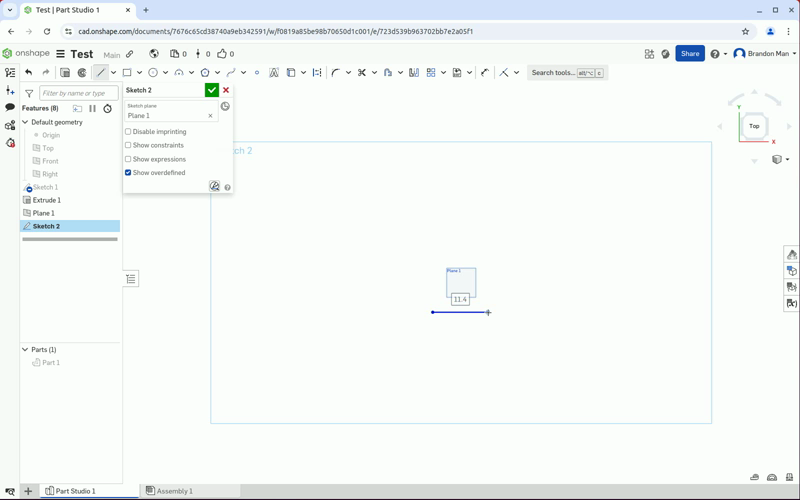
mouse_move(518, 312)
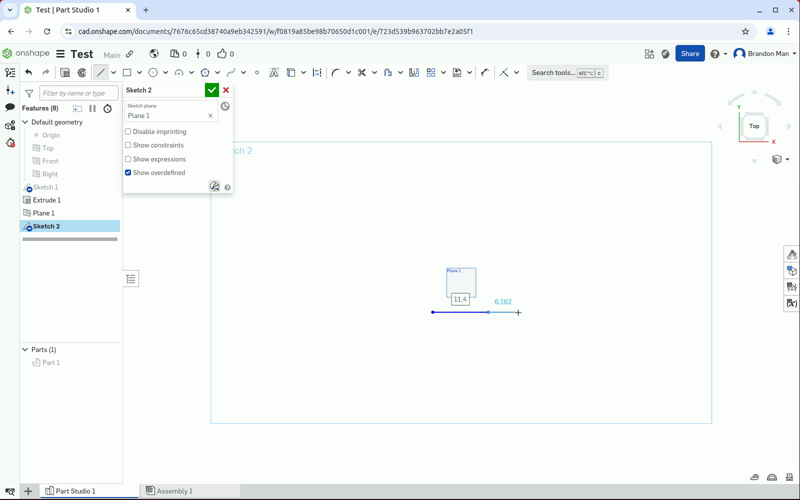
mouse_move(488, 282)
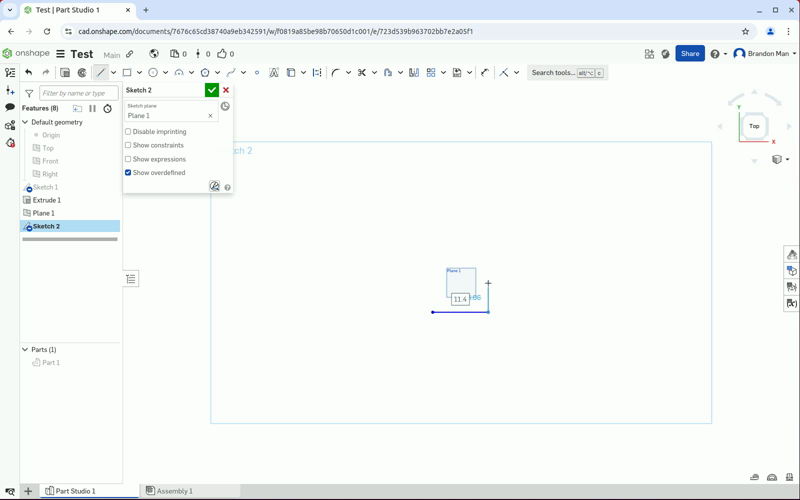
click(488, 282)
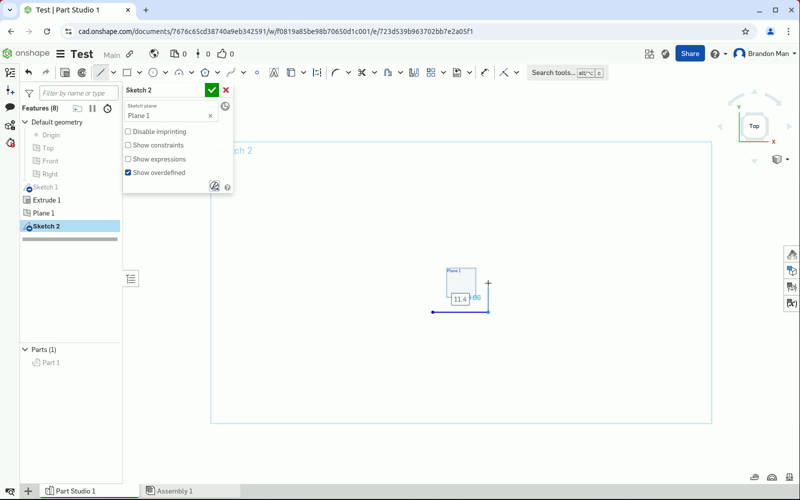
key_up(shift)
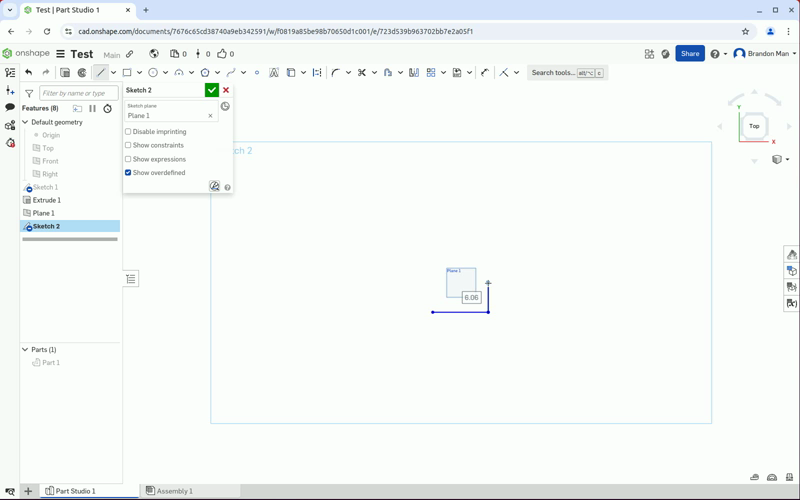
key_down(shift)
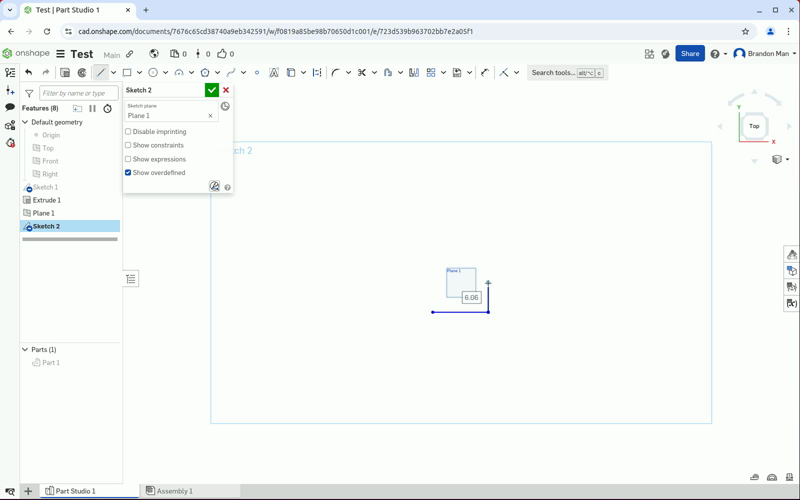
mouse_move(518, 282)
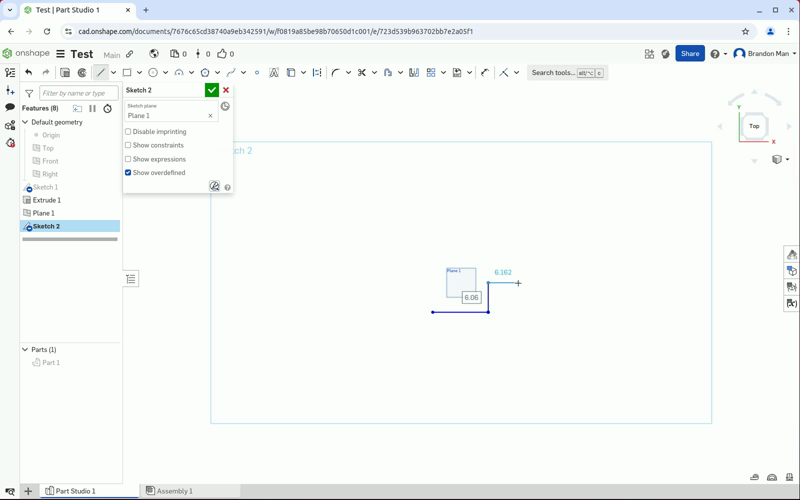
mouse_move(432, 282)
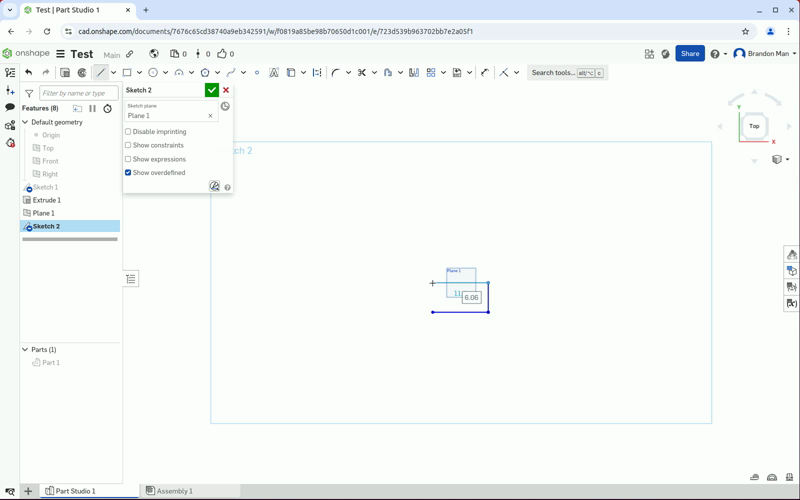
click(432, 282)
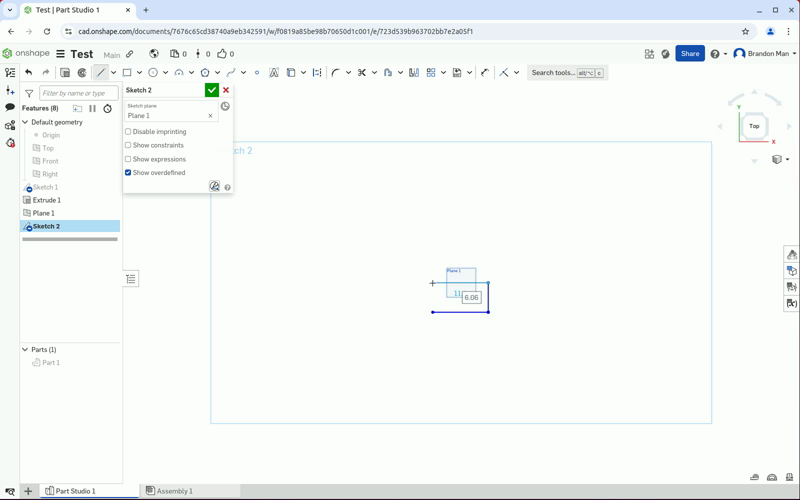
key_up(shift)
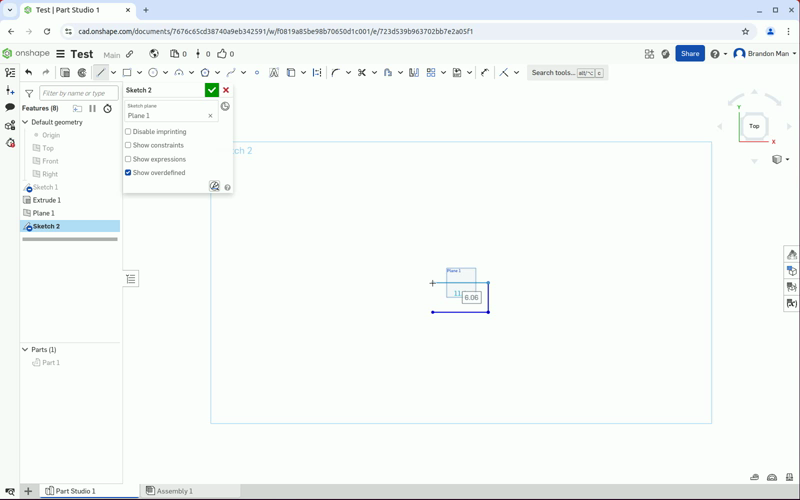
mouse_move(462, 282)
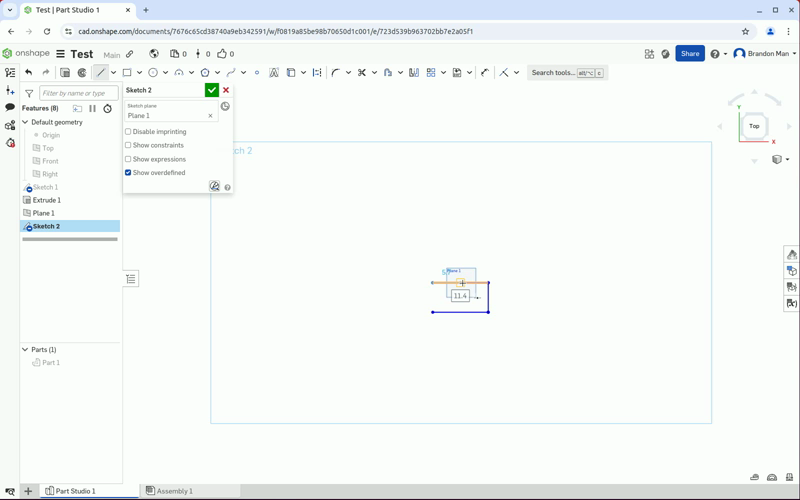
key_down(shift)
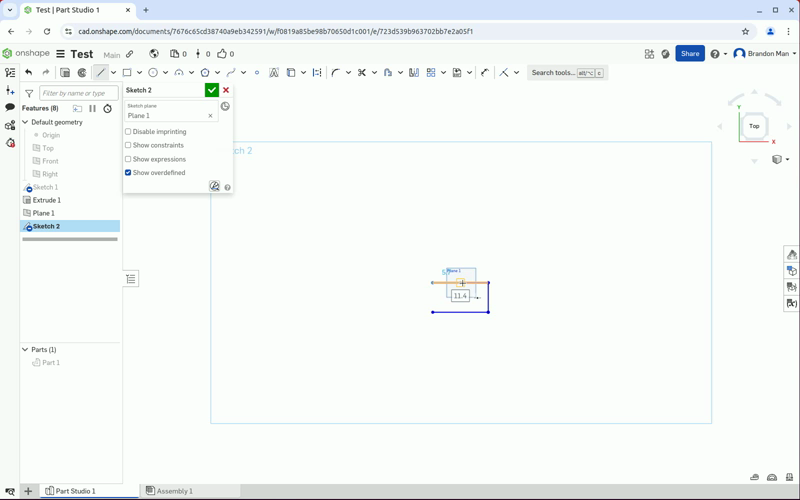
mouse_move(432, 312)
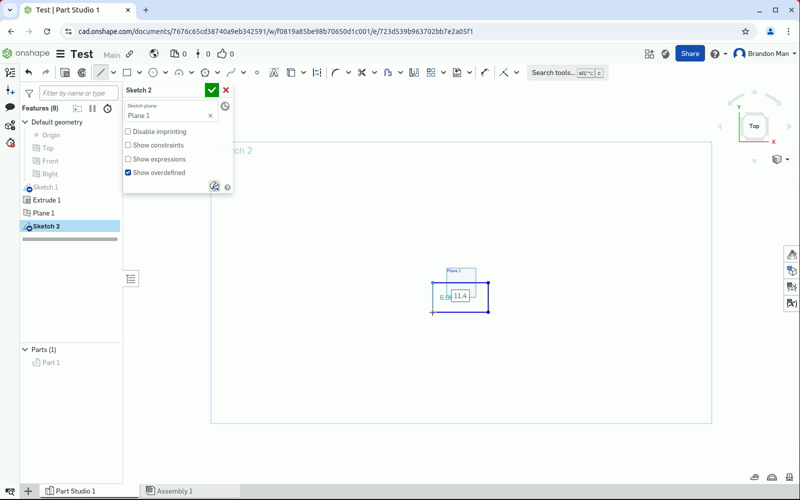
key_up(shift)
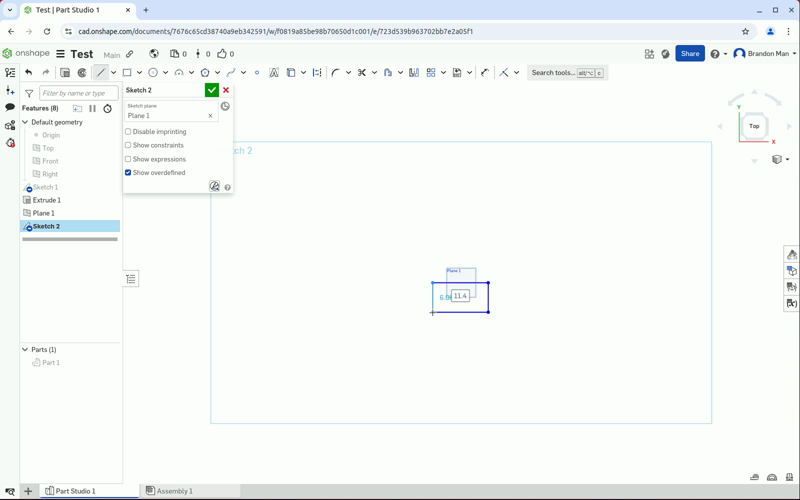
click(432, 312)
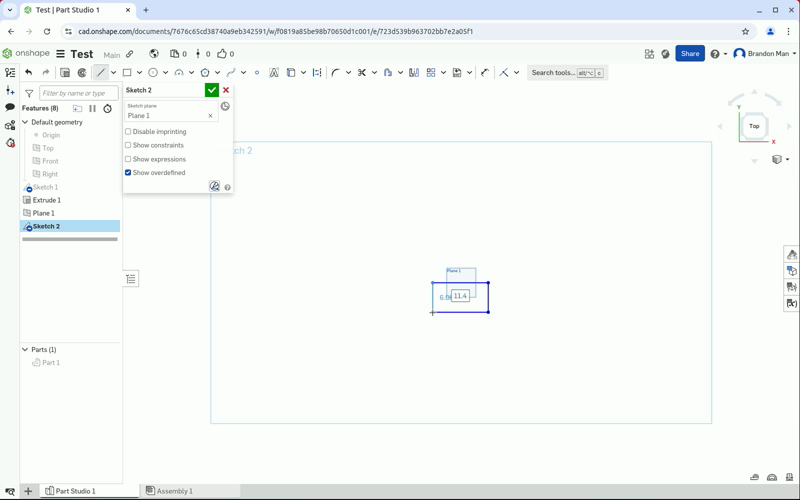
key(esc)
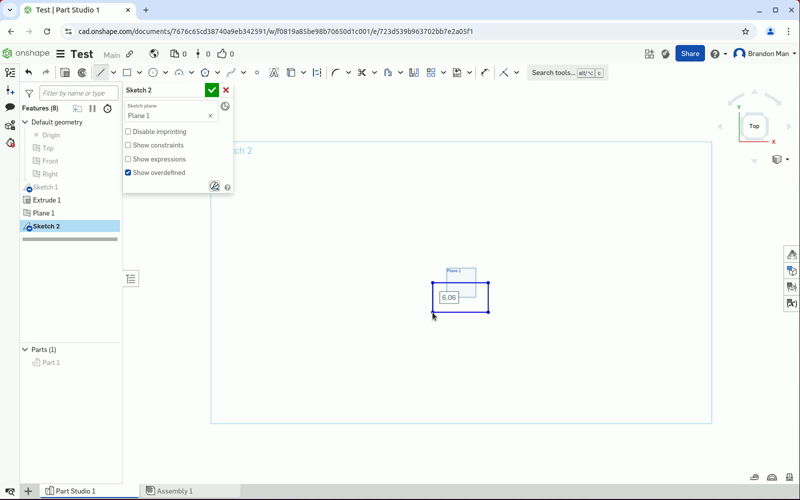
mouse_move(436, 305)
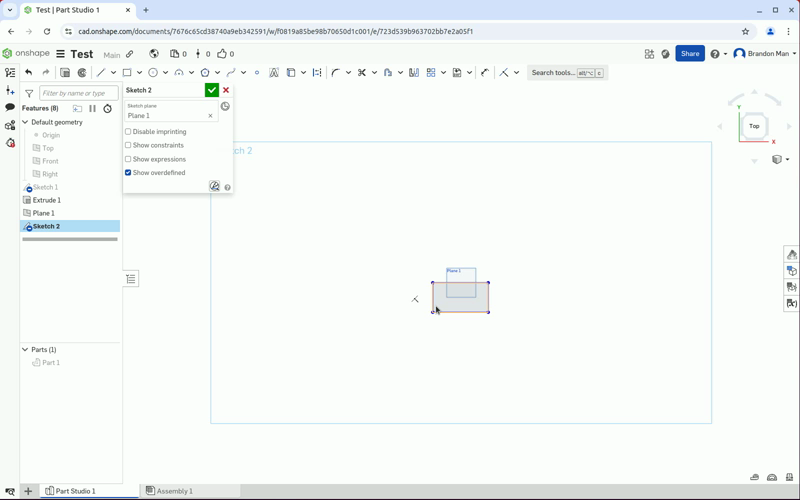
scroll(6)
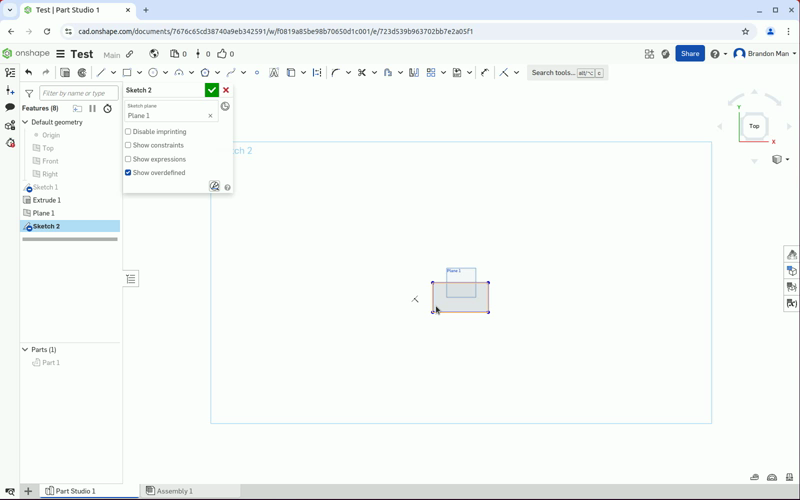
scroll(6)
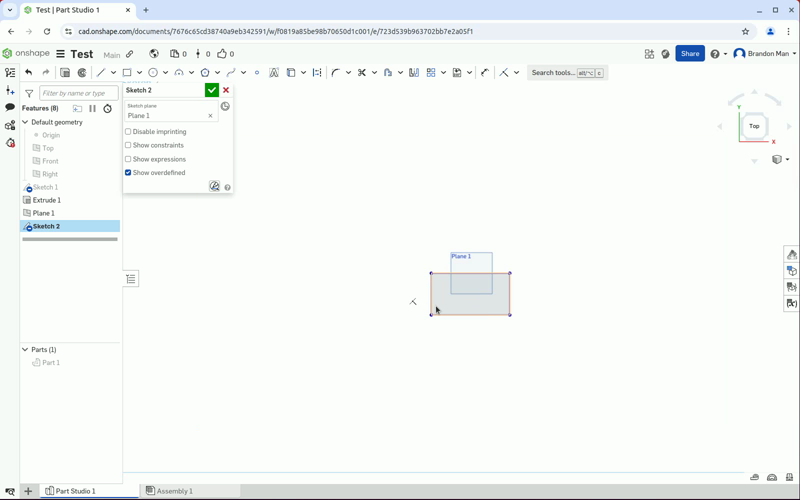
scroll(6)
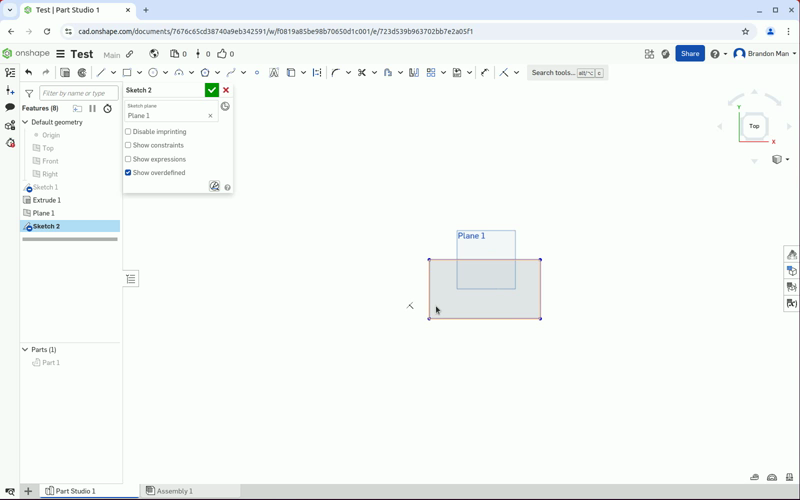
scroll(6)
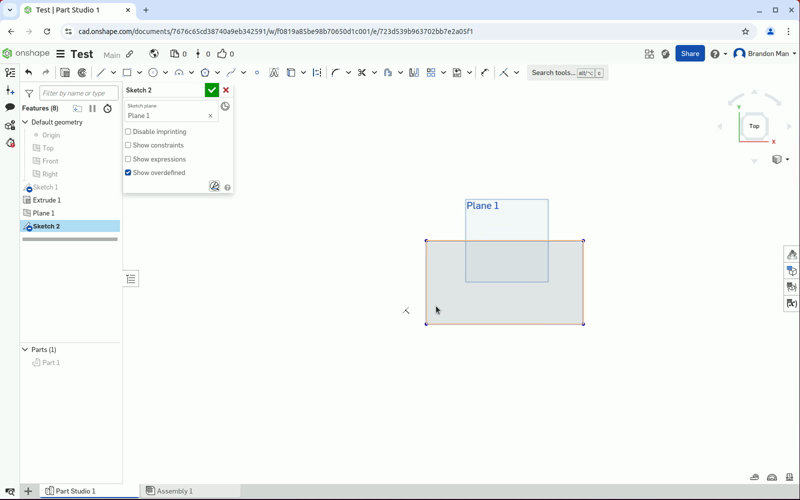
scroll(6)
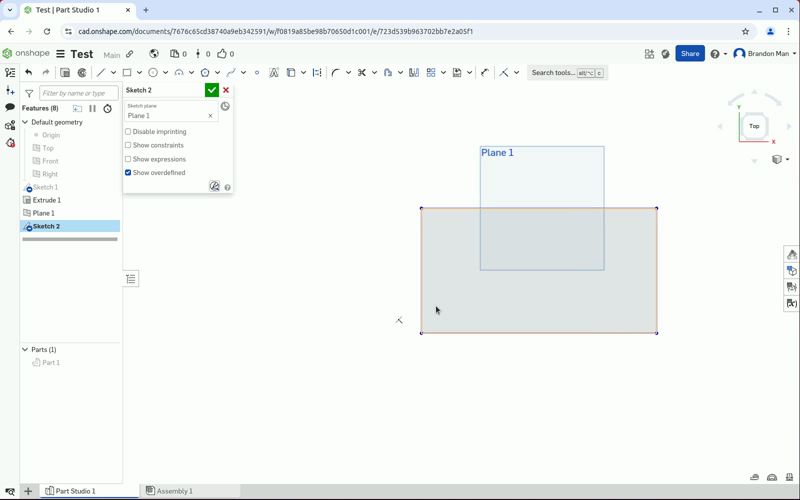
scroll(6)
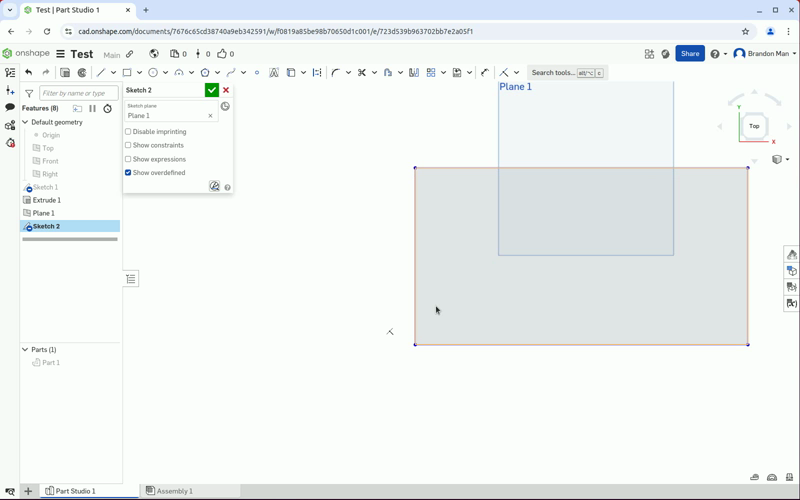
scroll(6)
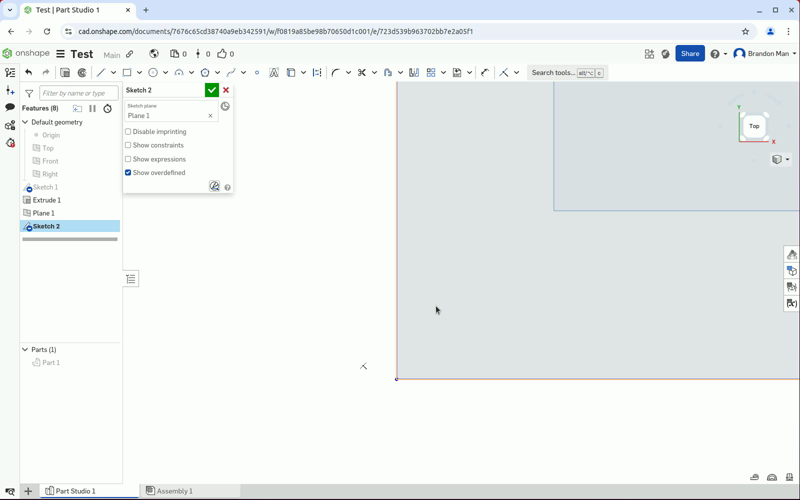
click(436, 305)
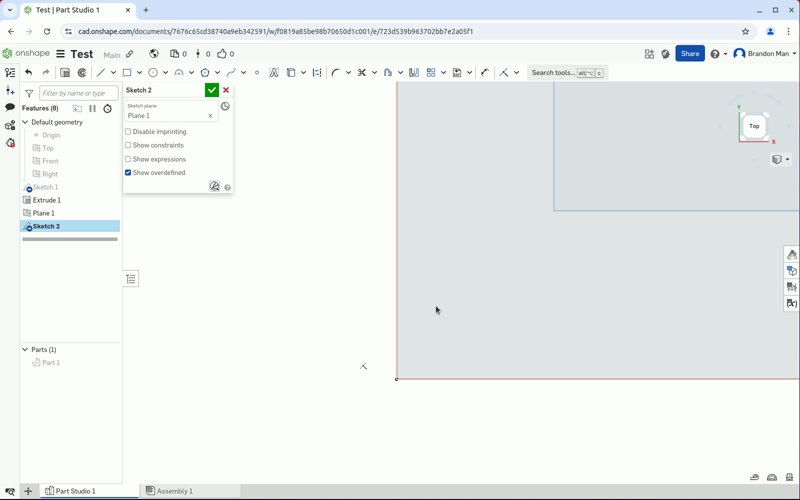
scroll(-6)
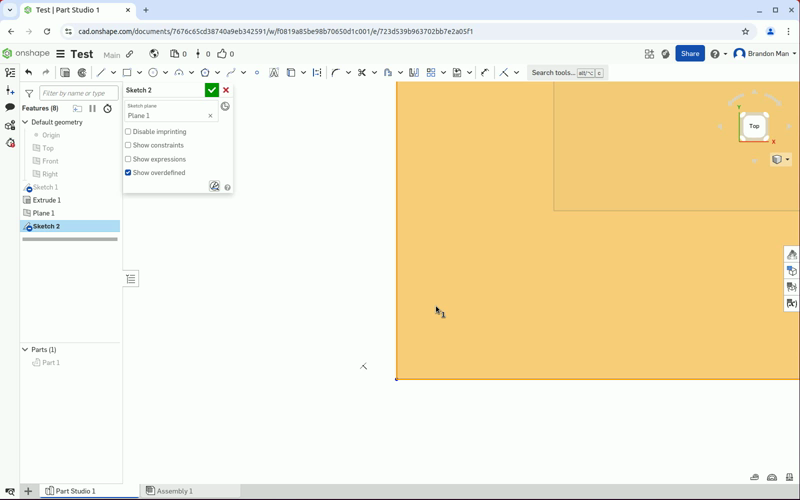
scroll(-6)
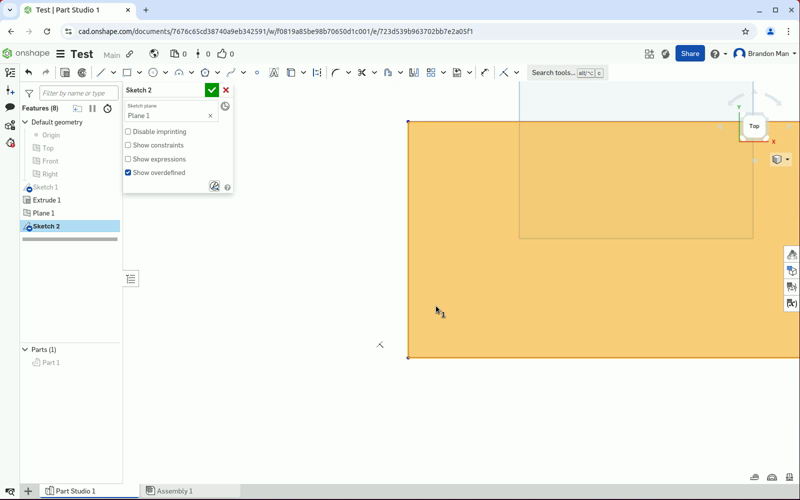
scroll(-6)
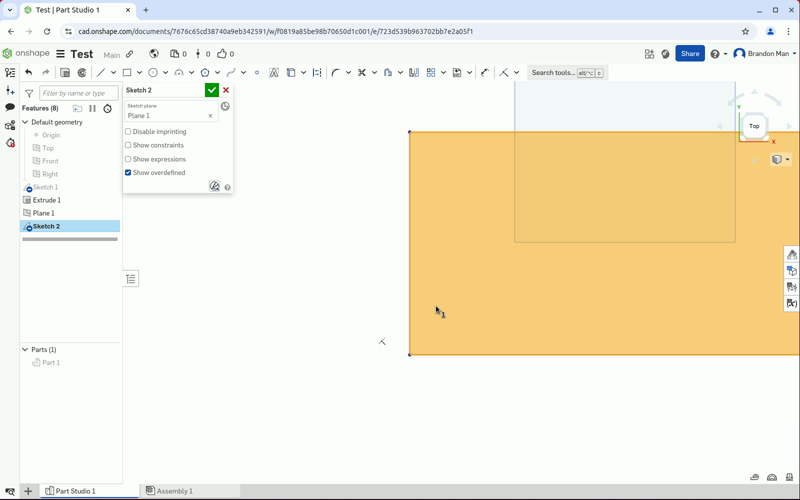
scroll(-6)
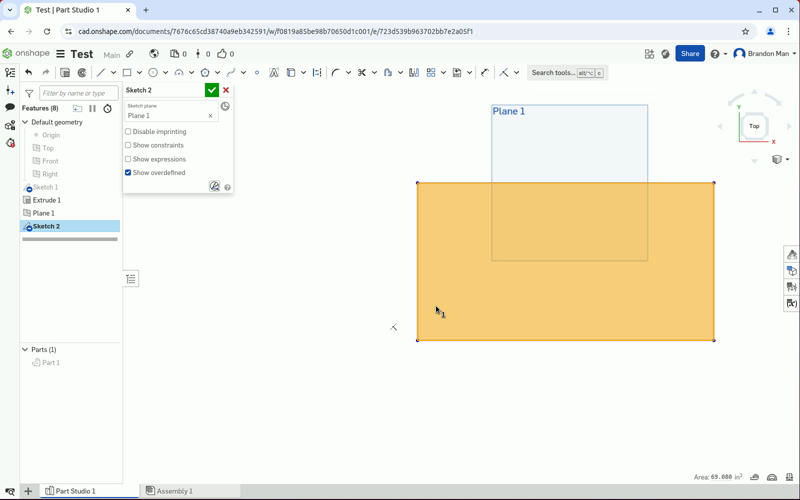
scroll(-6)
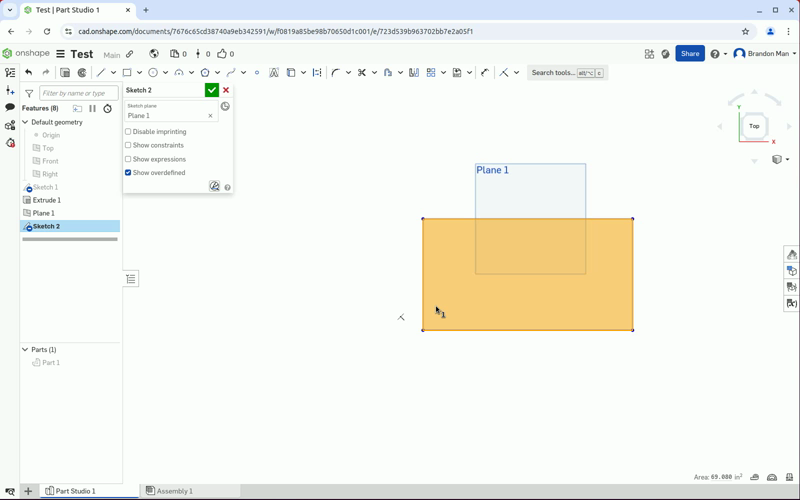
scroll(-6)
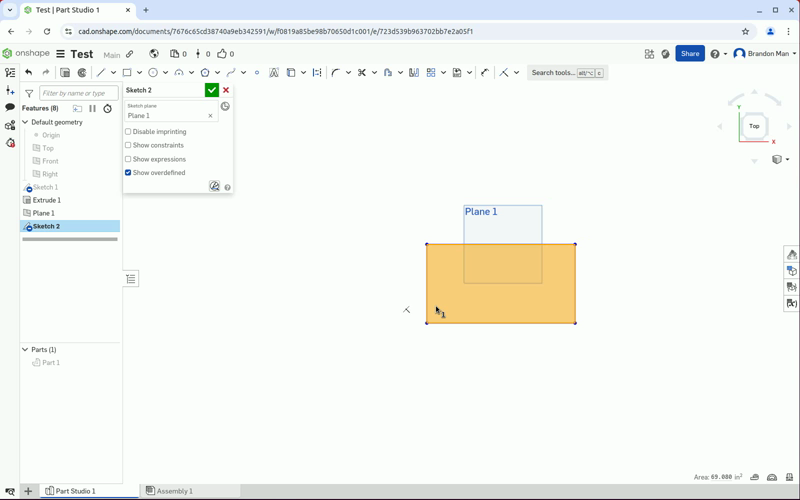
scroll(-6)
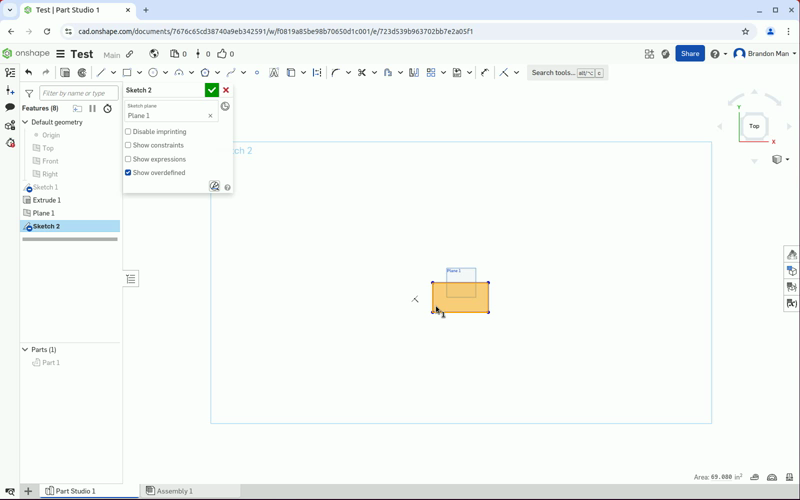
mouse_move(73, 352)
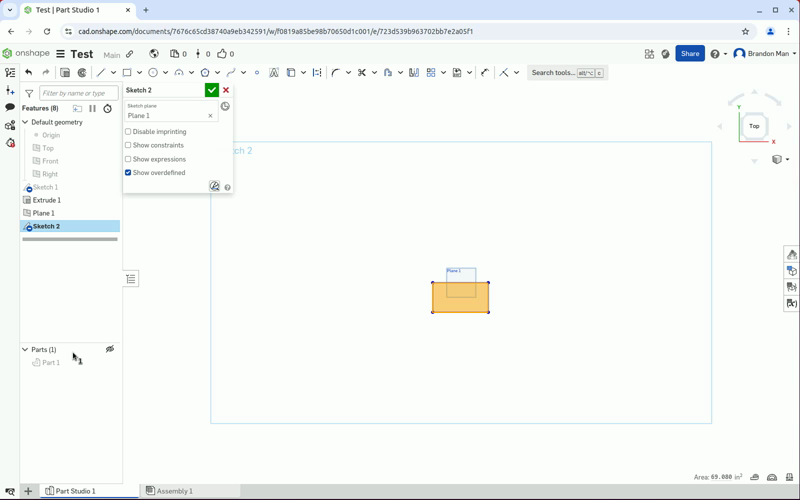
key(shift+y)
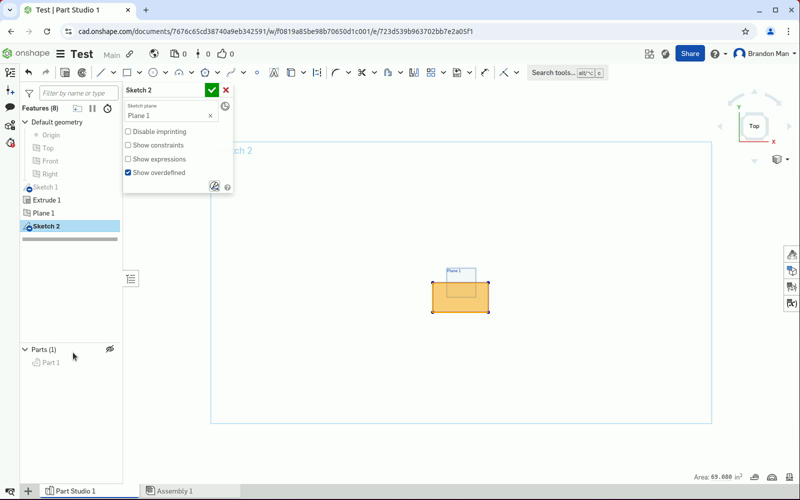
key(shift+e)
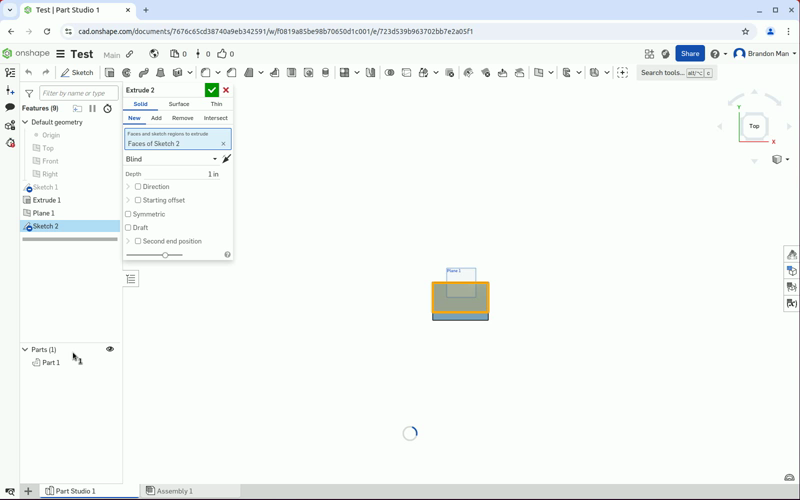
mouse_move(143, 106)
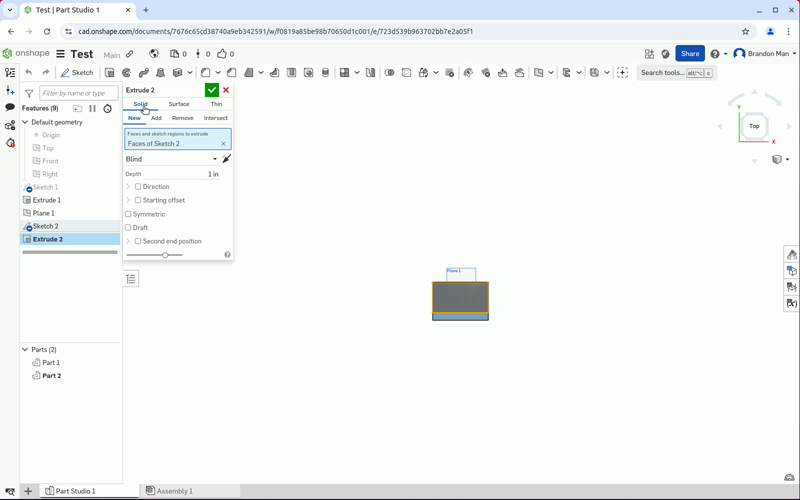
click(143, 106)
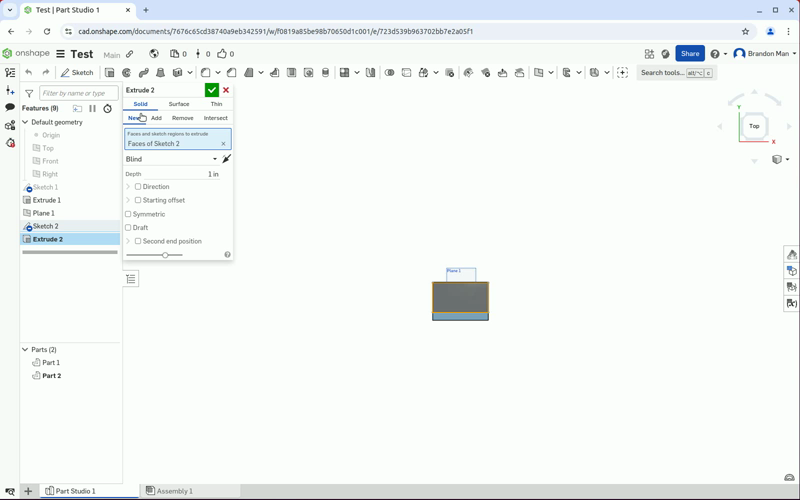
mouse_move(137, 120)
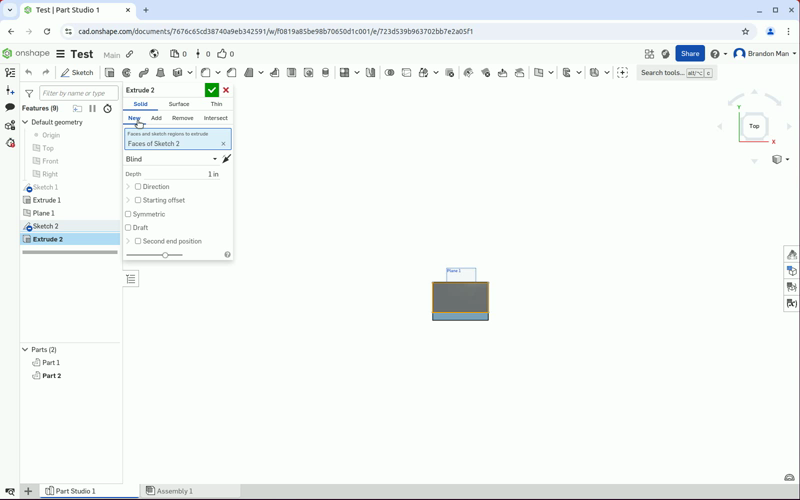
click(137, 120)
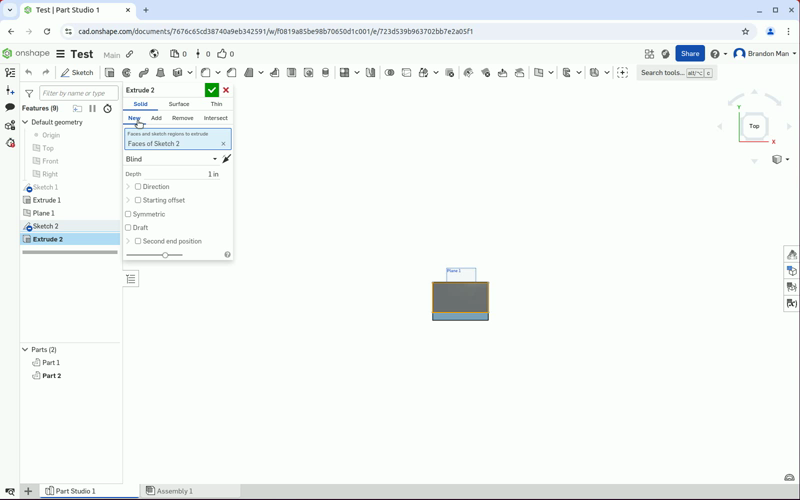
key(tab, 4)
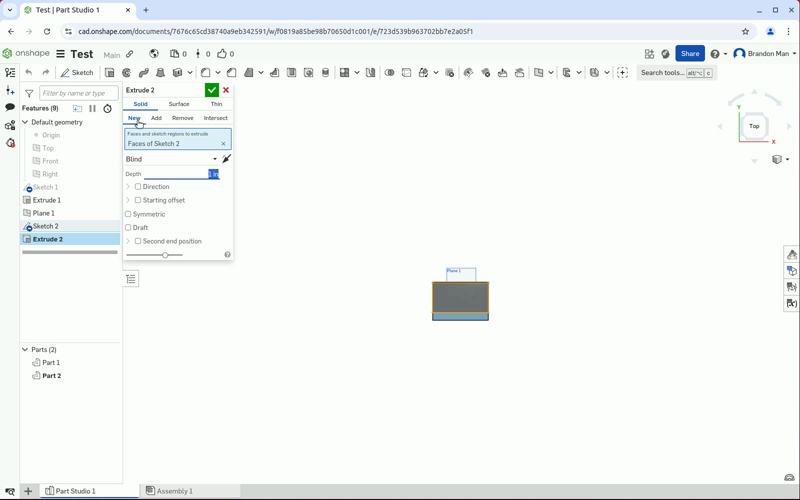
text(8.666)
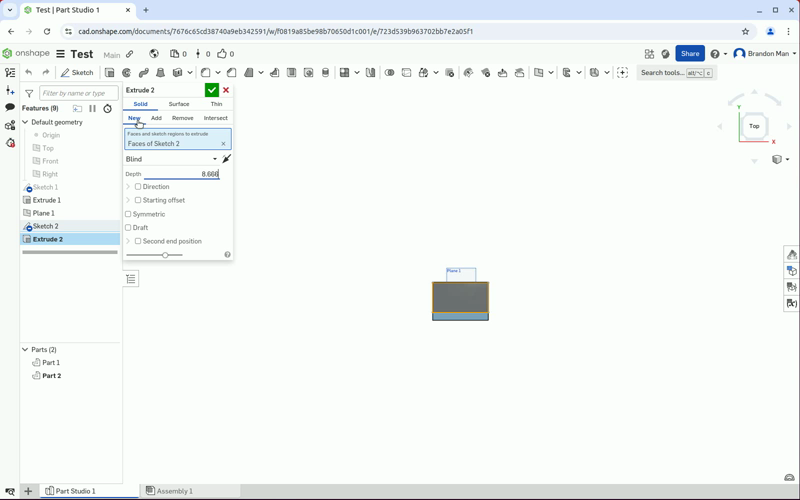
key(enter)
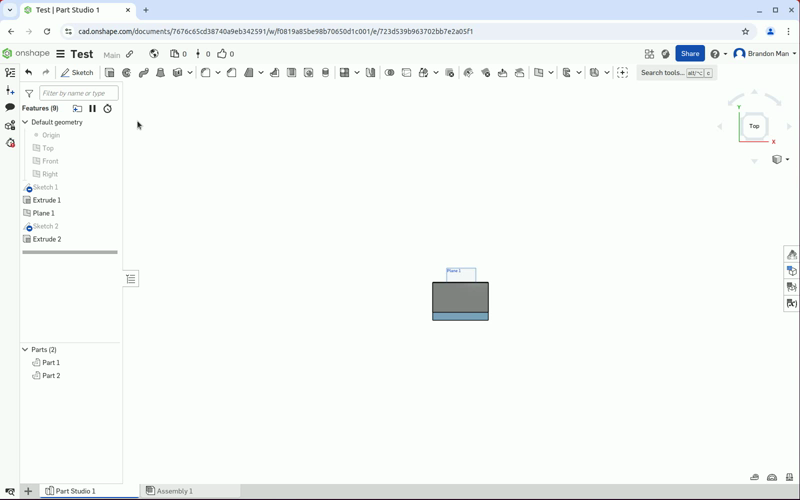
key(shift+h)
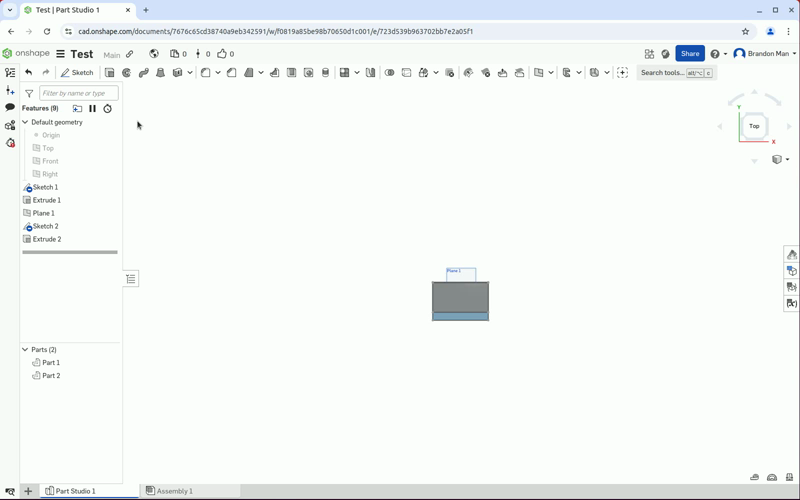
key(shift+h)
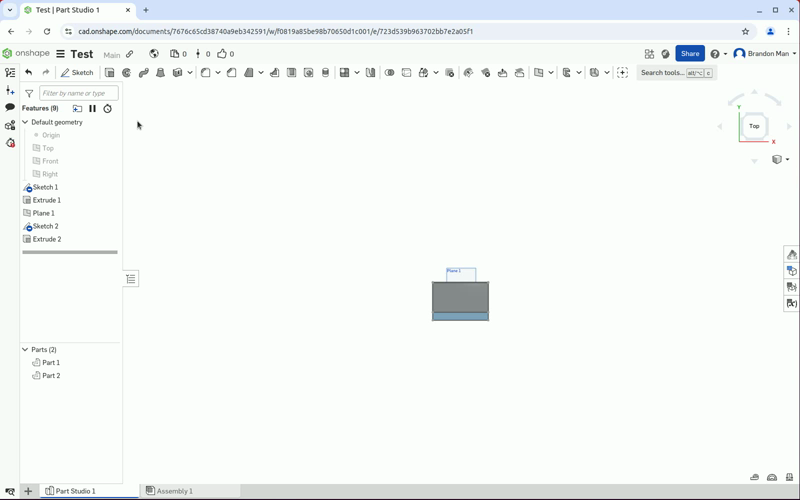
key(shift+7)
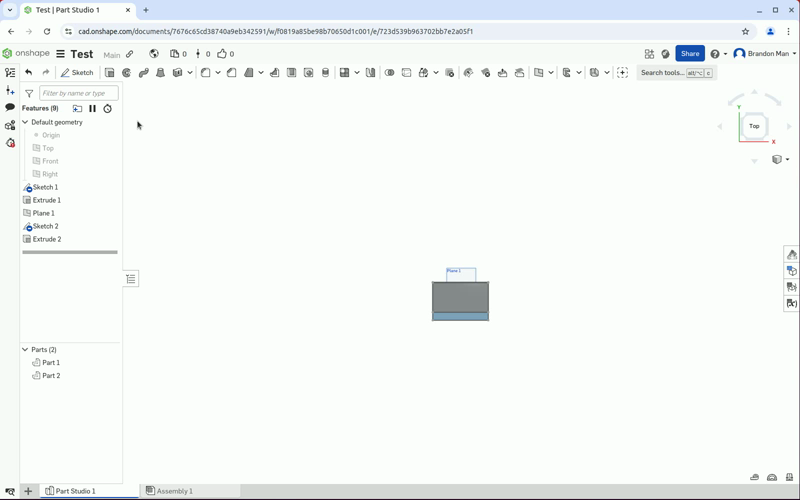
key(up, 3)
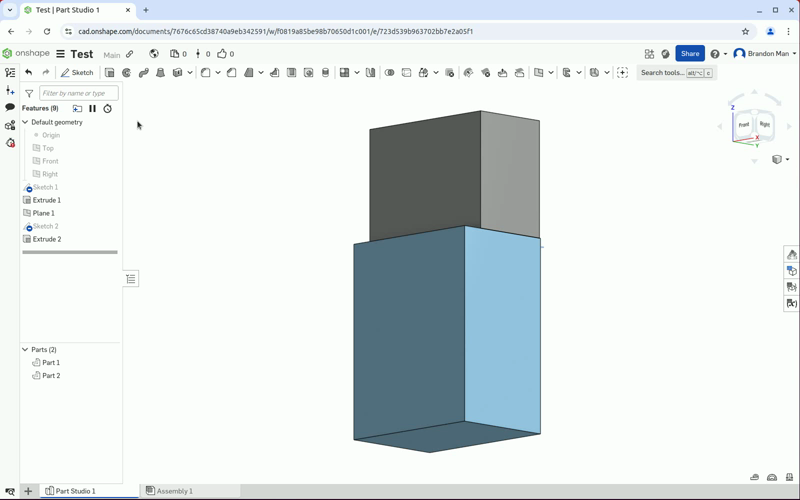
key(left, 3)
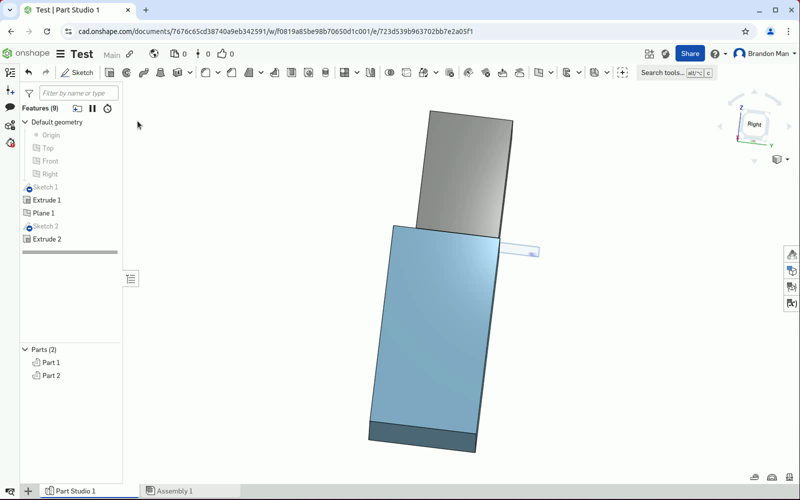
key(right, 3)
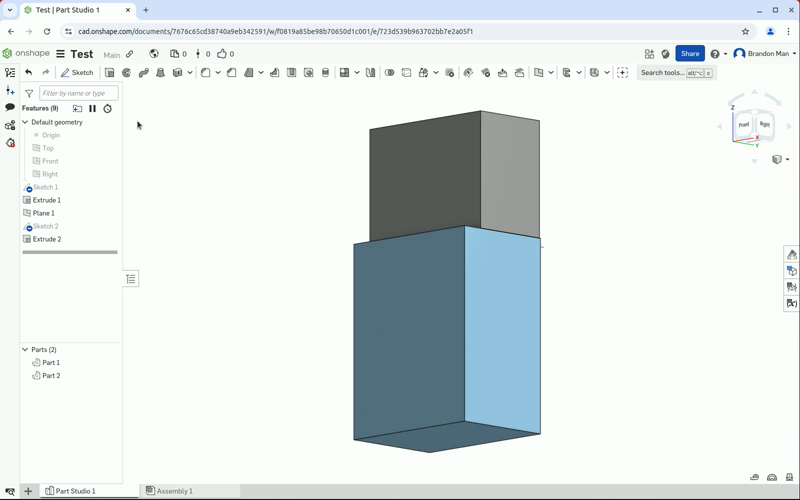
key(down, 3)
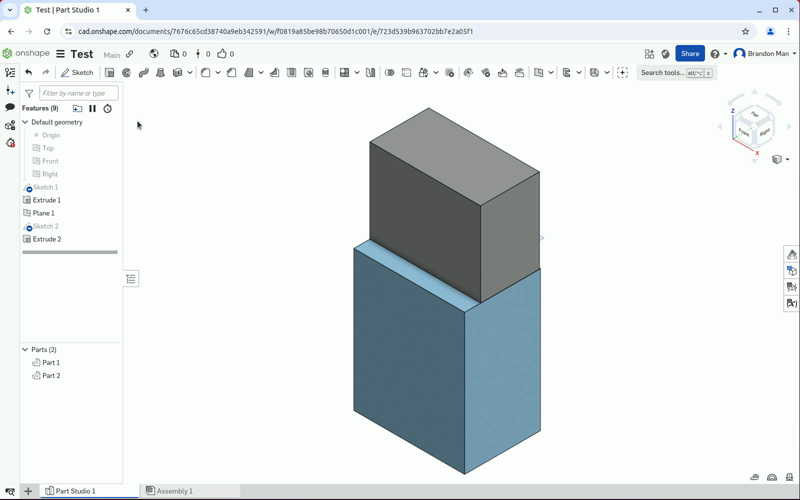
mouse_move(73, 189)
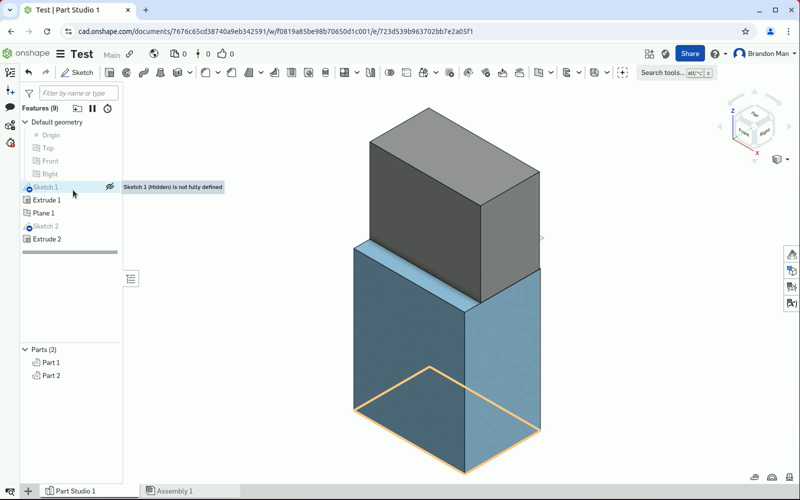
click(73, 189)